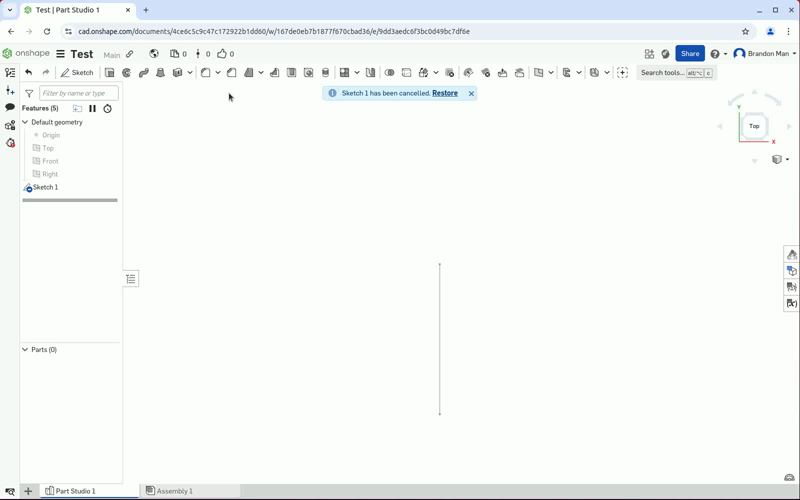
key(shift+h)
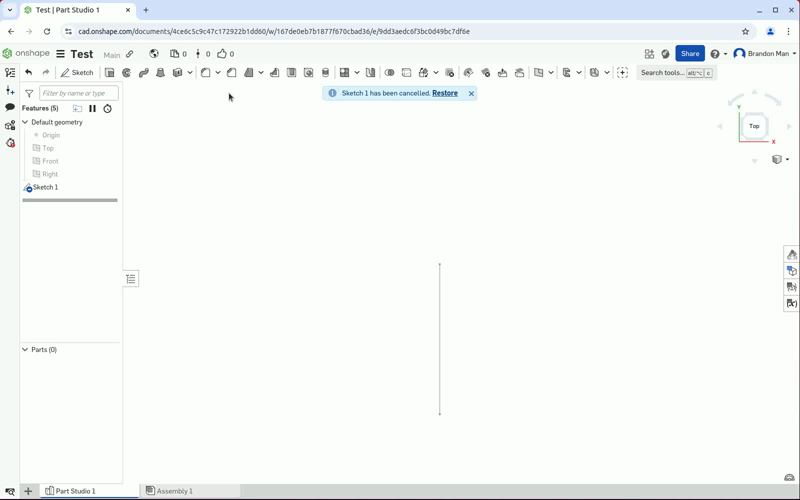
key(shift+s)
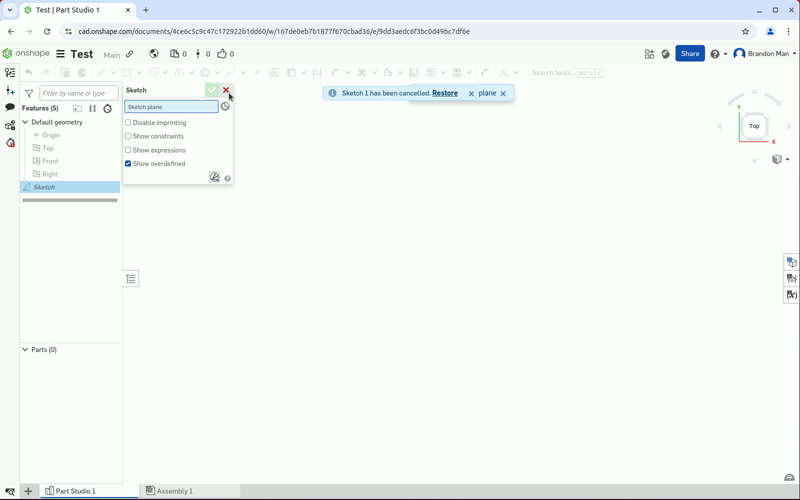
mouse_move(73, 150)
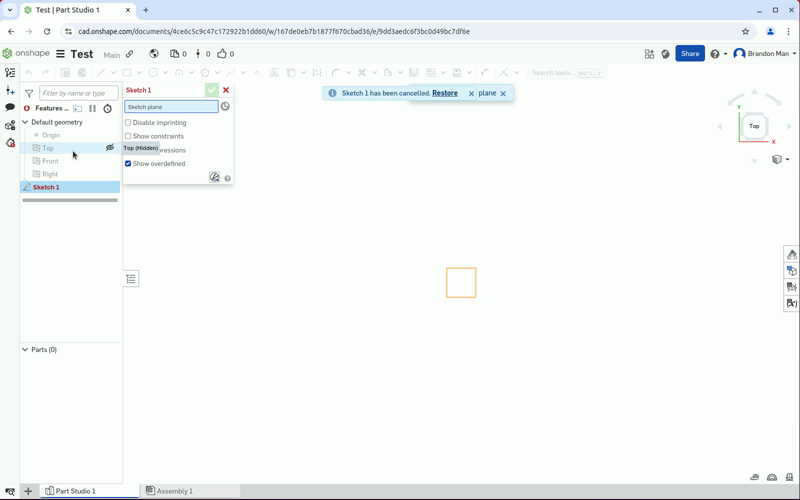
click(73, 150)
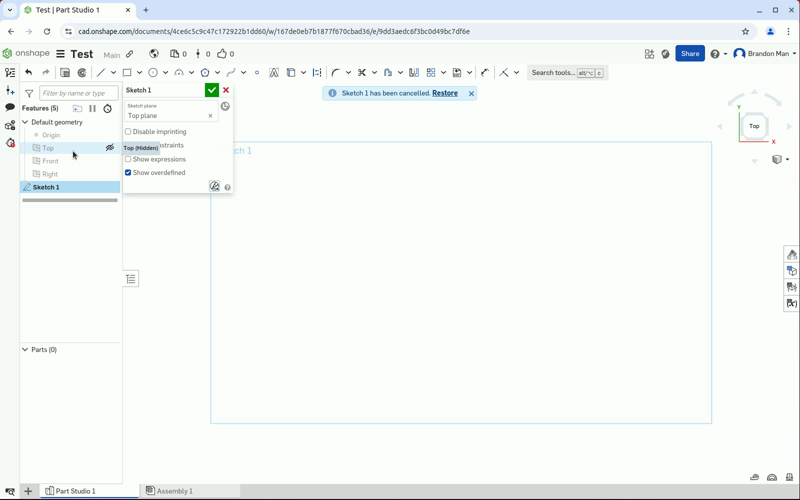
mouse_move(73, 352)
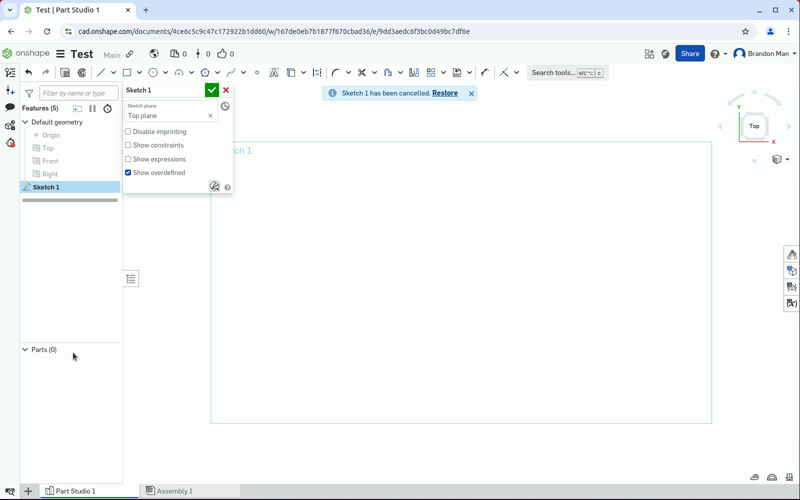
key(y)
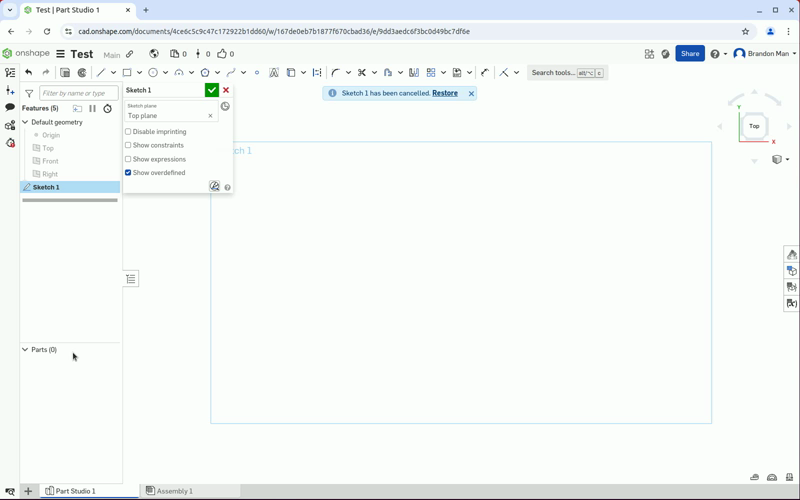
key(l)
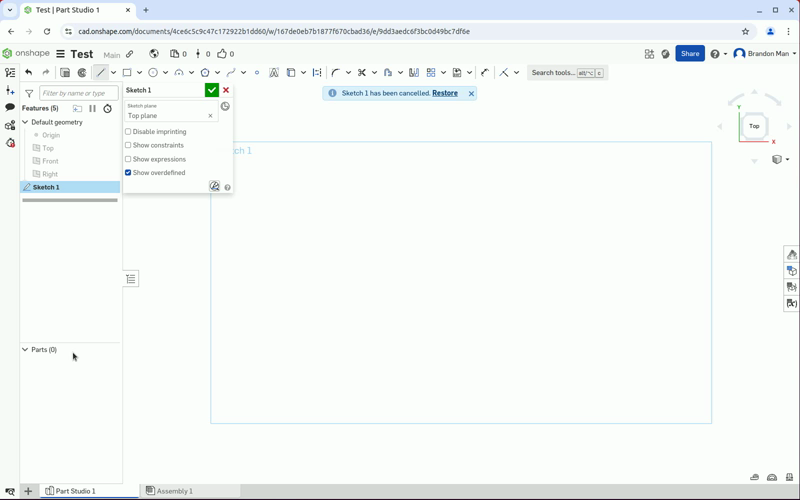
key_down(shift)
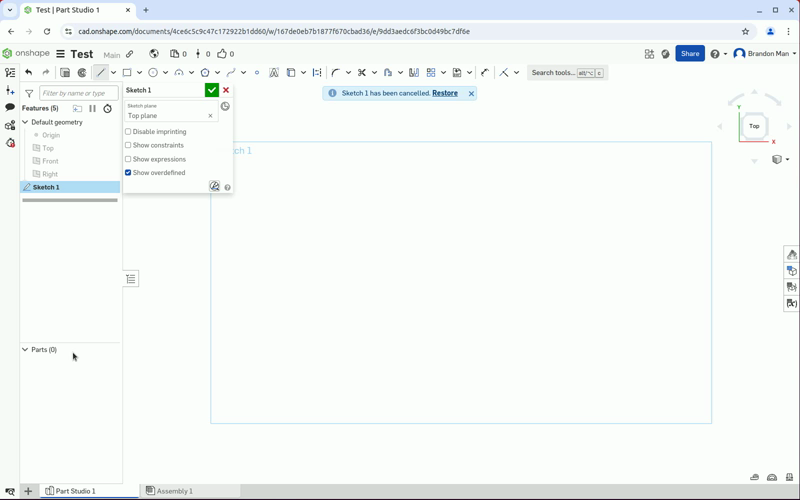
mouse_move(440, 303)
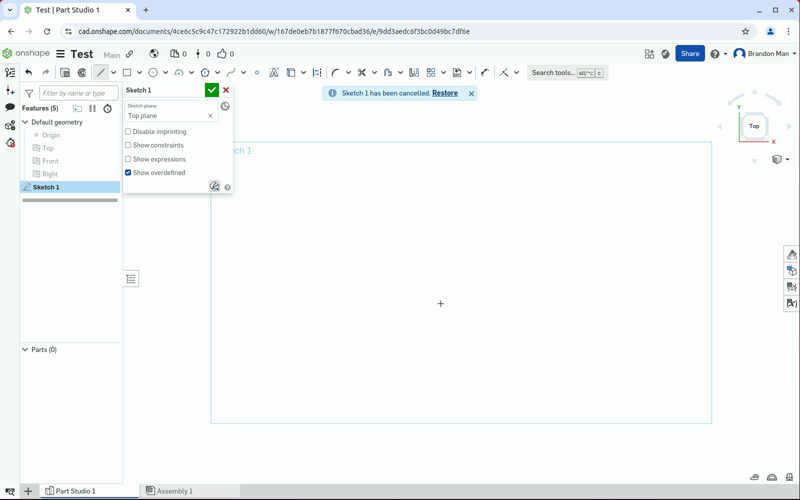
click(440, 303)
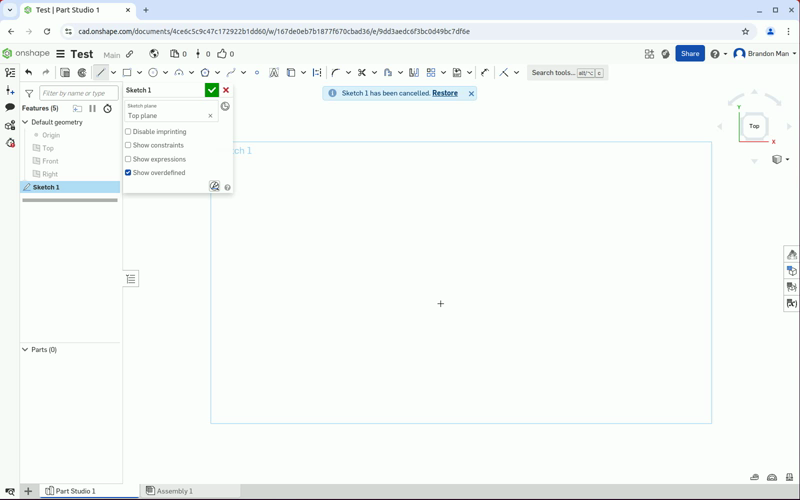
key_up(shift)
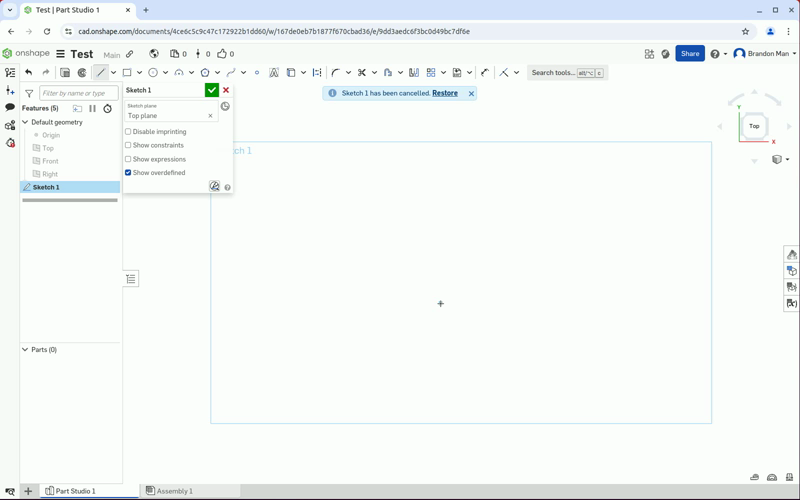
key_down(shift)
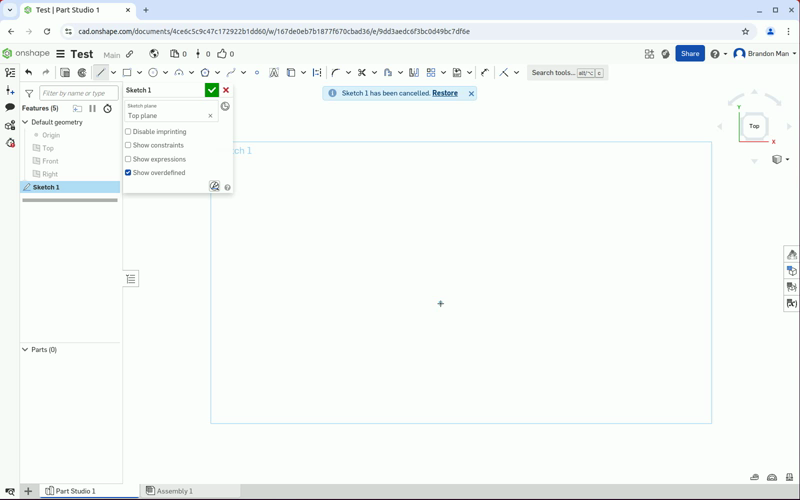
mouse_move(470, 303)
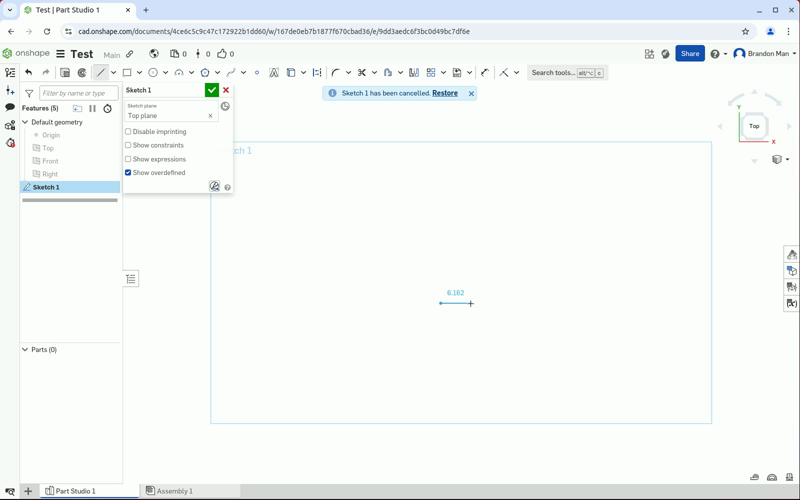
mouse_move(482, 303)
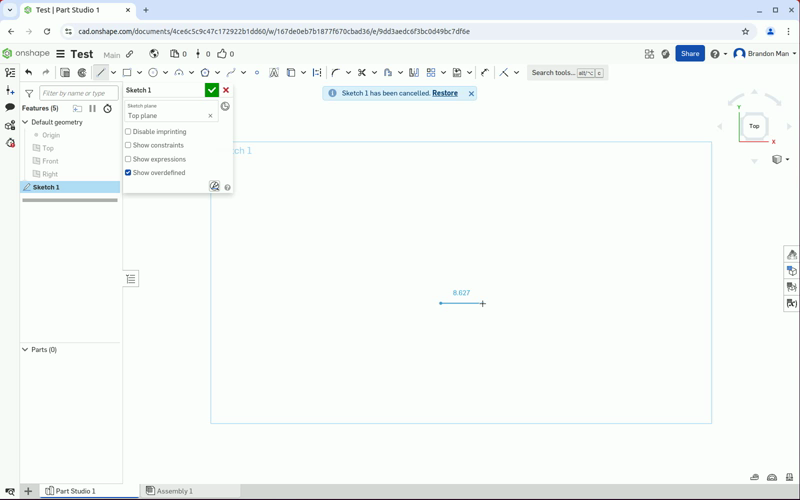
click(482, 303)
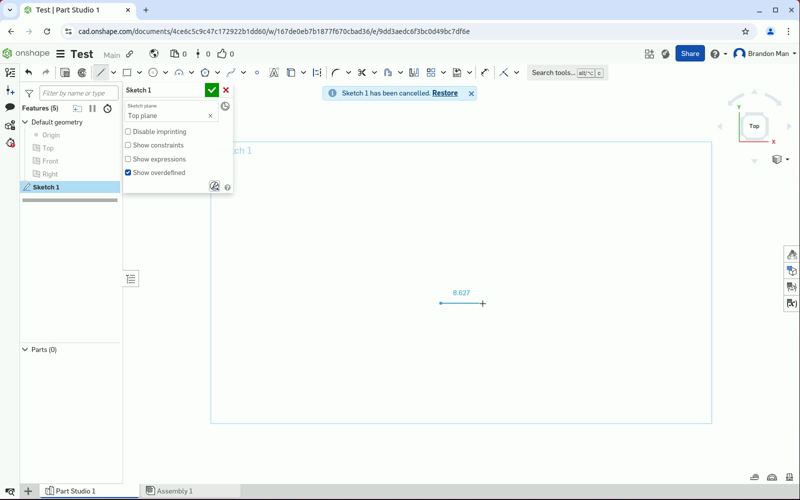
key_up(shift)
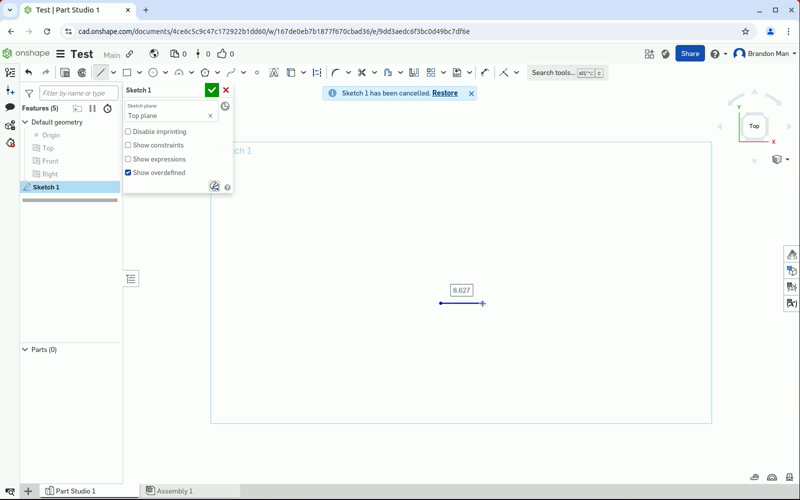
key_down(shift)
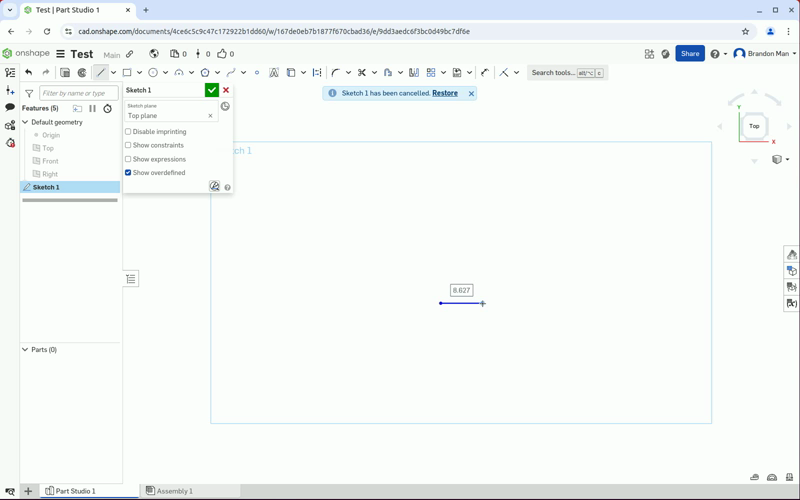
mouse_move(512, 303)
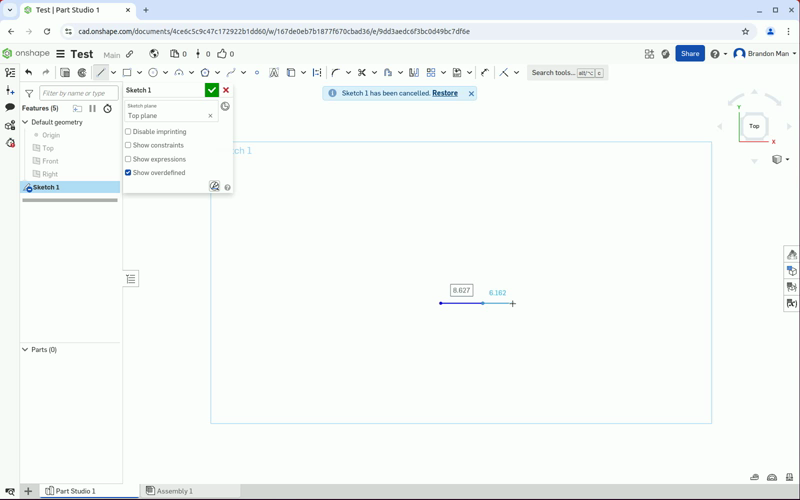
mouse_move(482, 261)
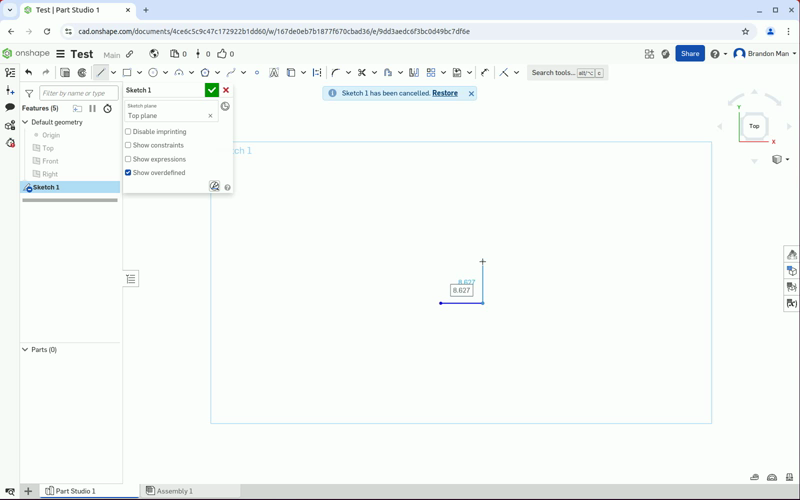
click(482, 261)
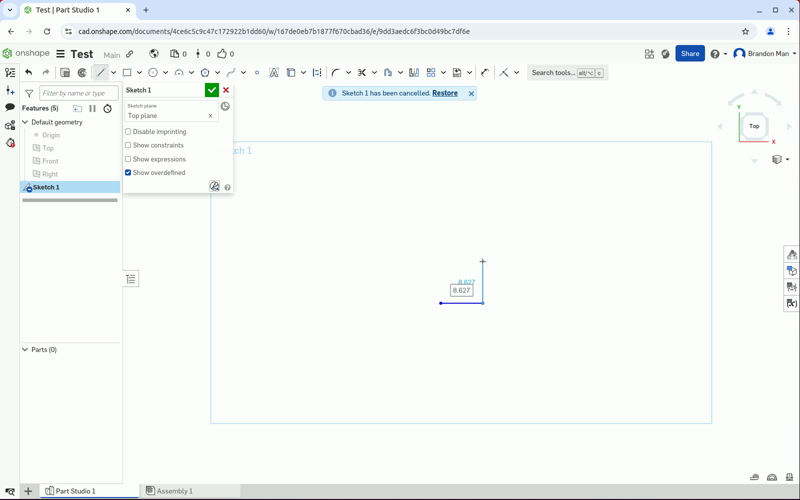
key_up(shift)
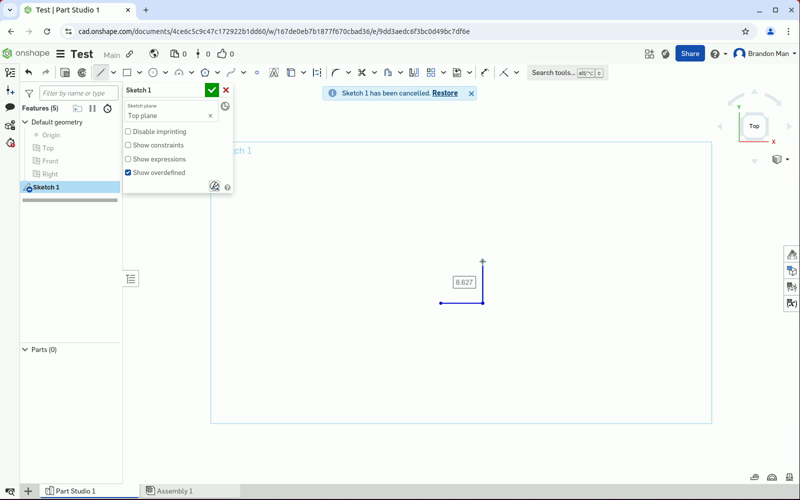
key_down(shift)
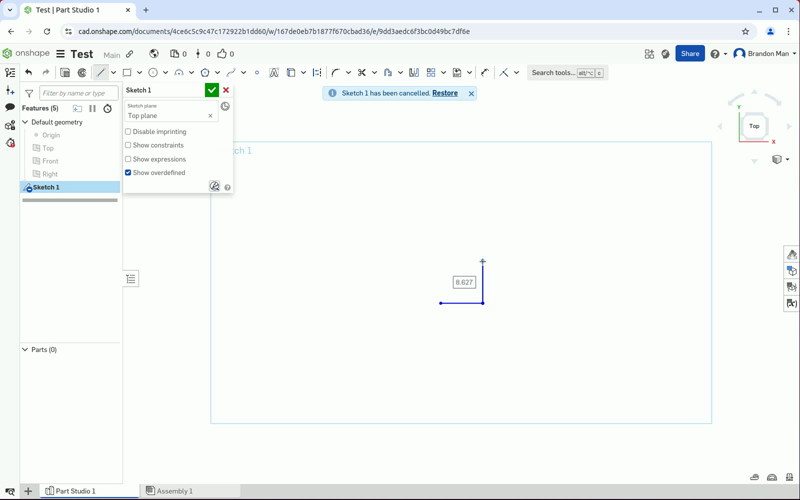
mouse_move(512, 261)
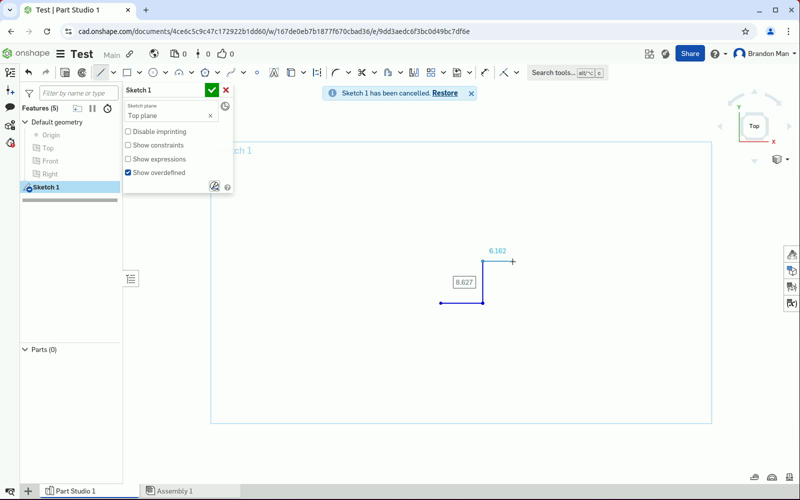
mouse_move(440, 261)
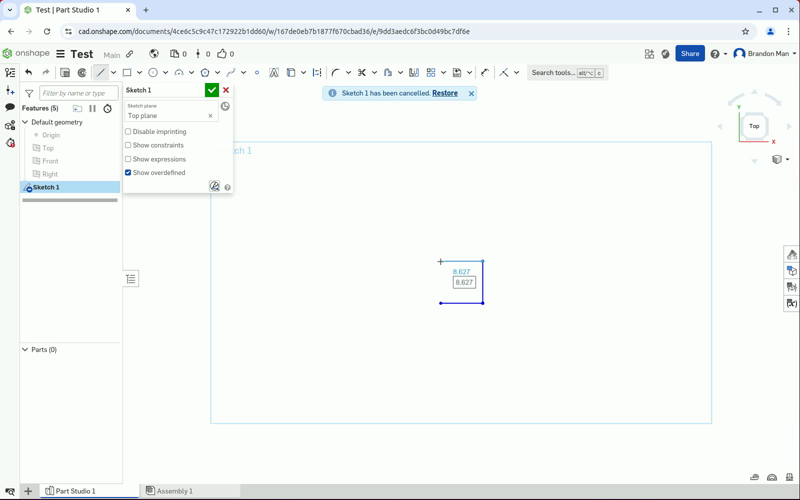
click(440, 261)
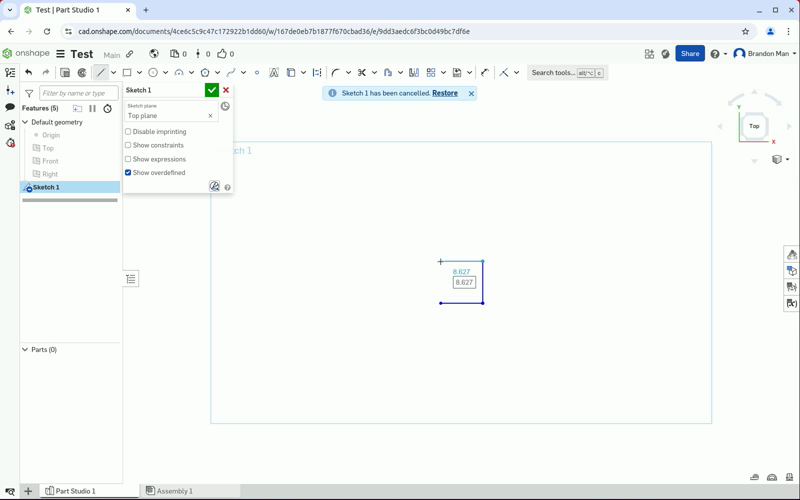
key_up(shift)
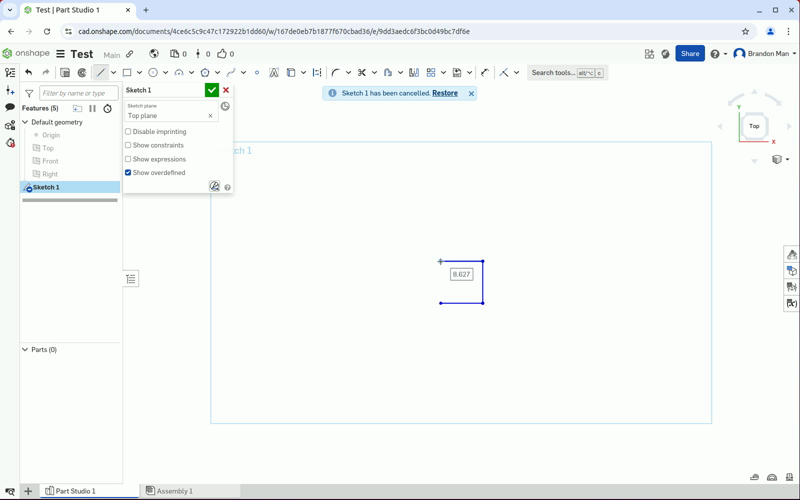
mouse_move(470, 261)
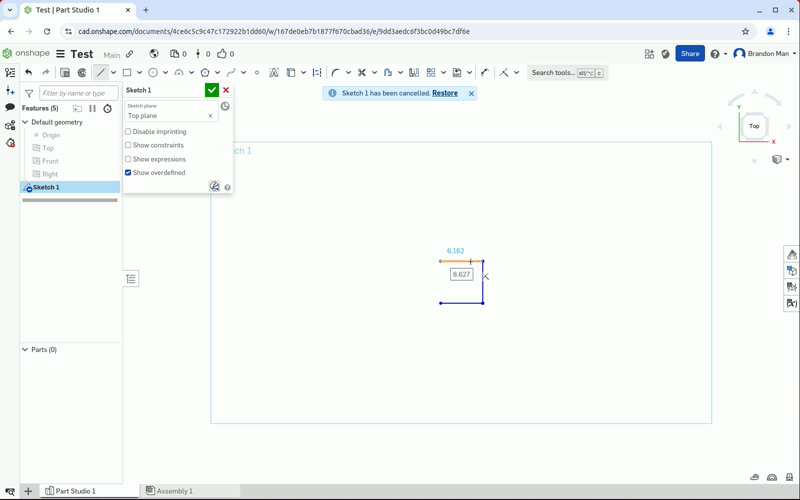
key_down(shift)
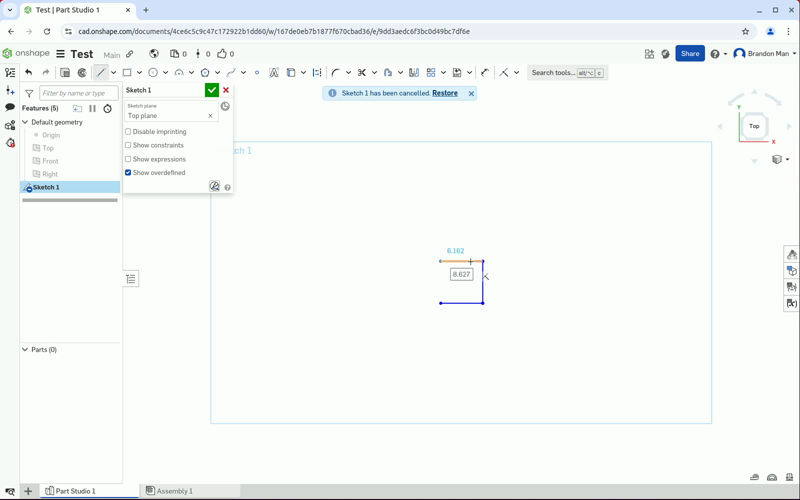
mouse_move(440, 303)
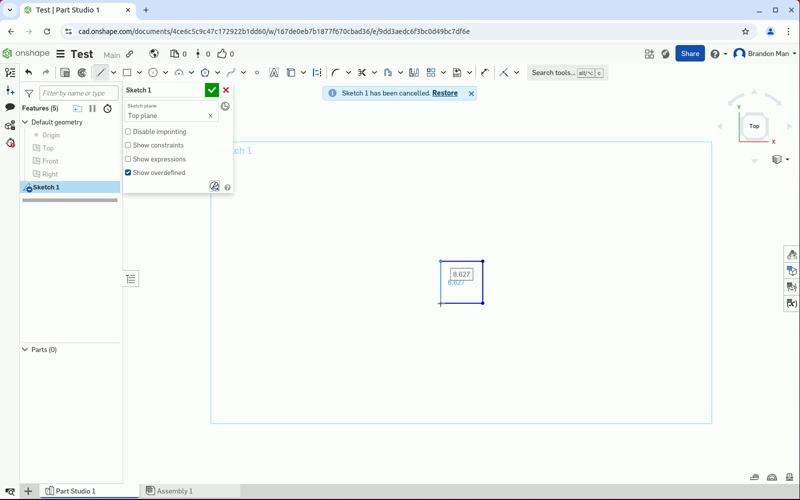
key_up(shift)
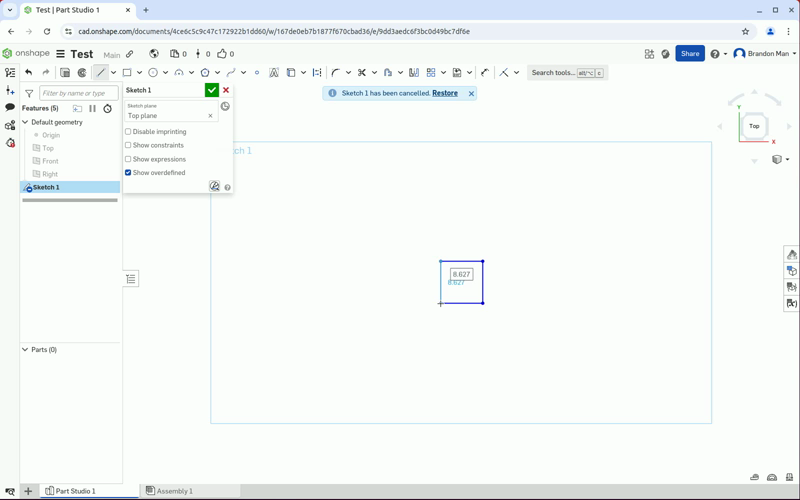
click(440, 303)
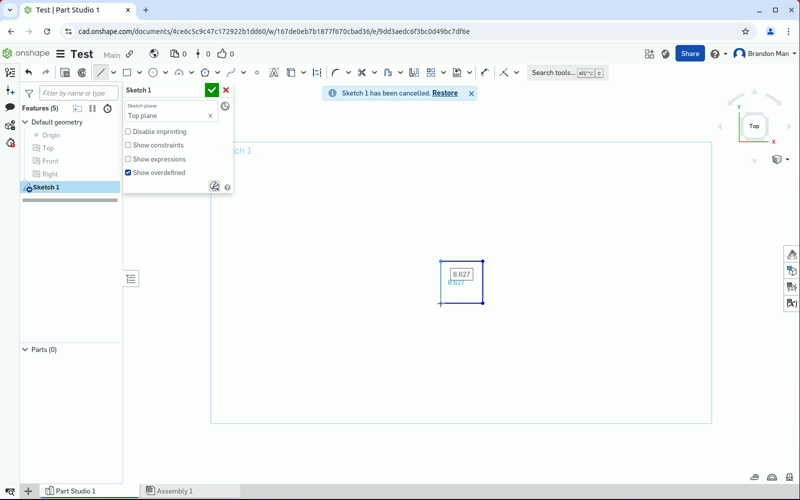
key(esc)
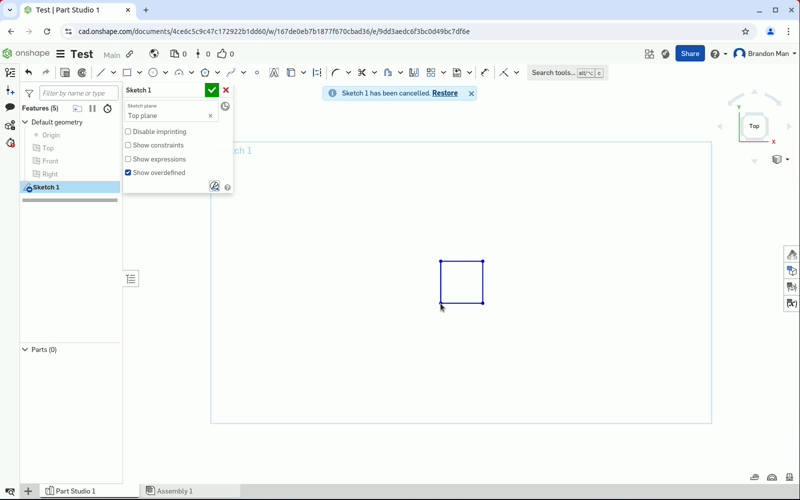
key(c)
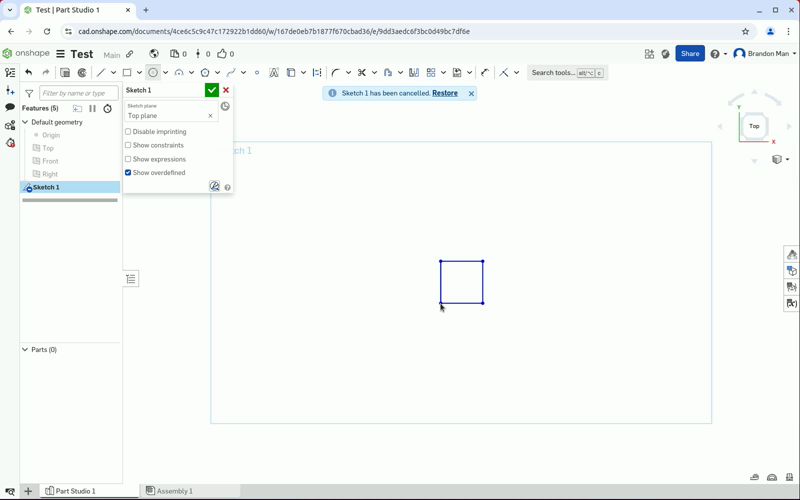
key_down(shift)
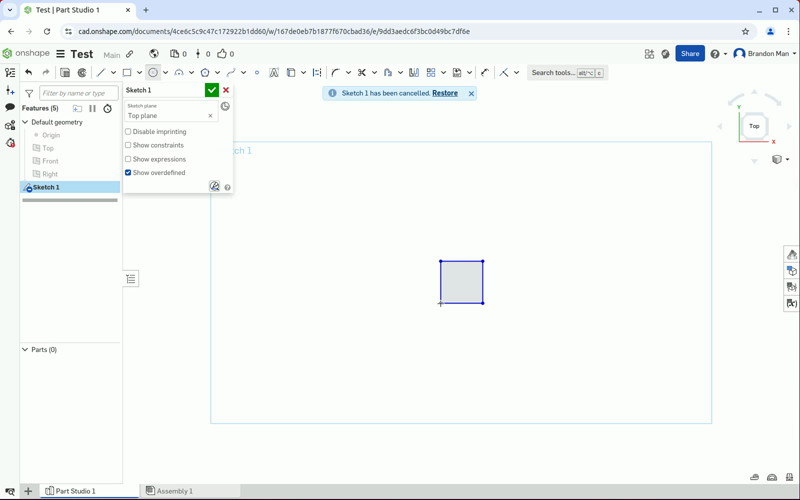
mouse_move(461, 281)
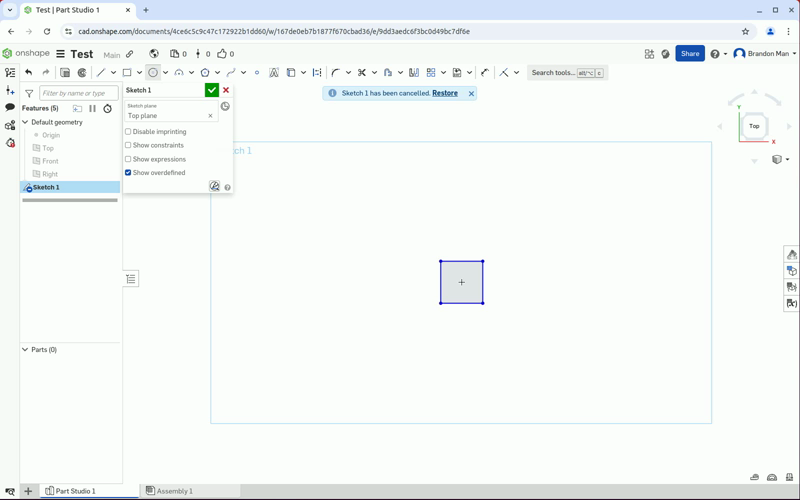
click(461, 281)
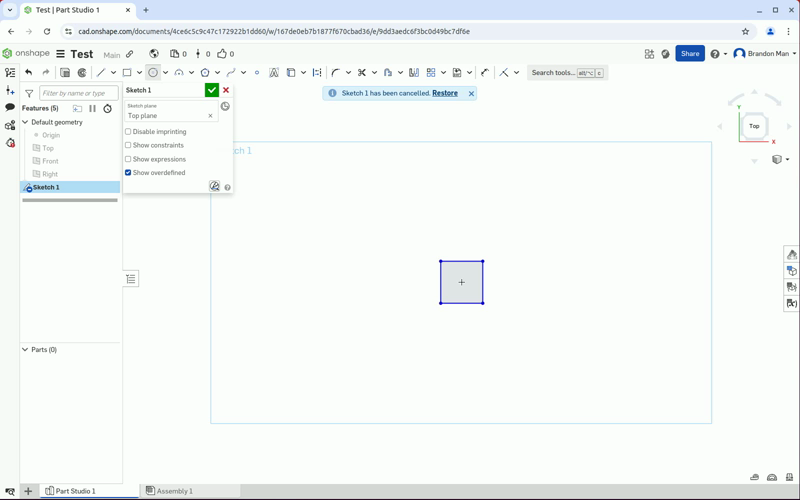
key_up(shift)
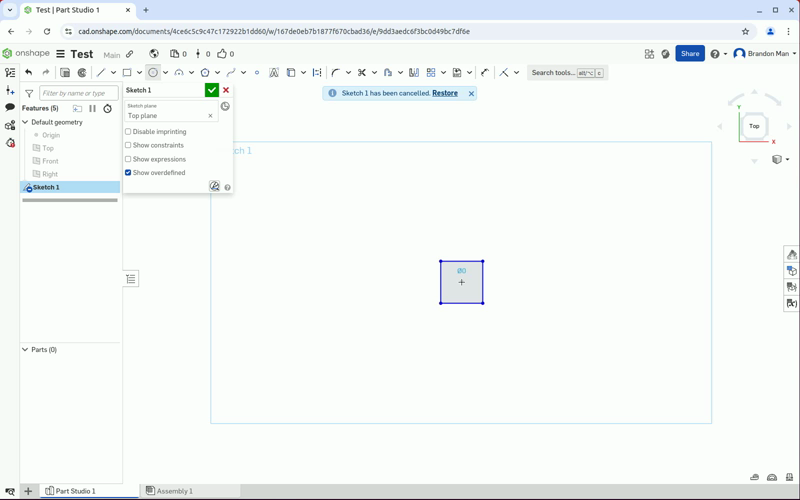
mouse_move(477, 281)
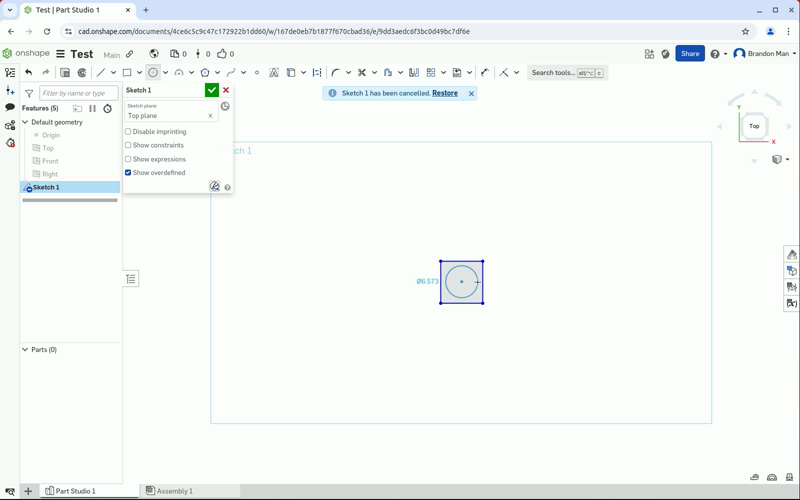
click(477, 281)
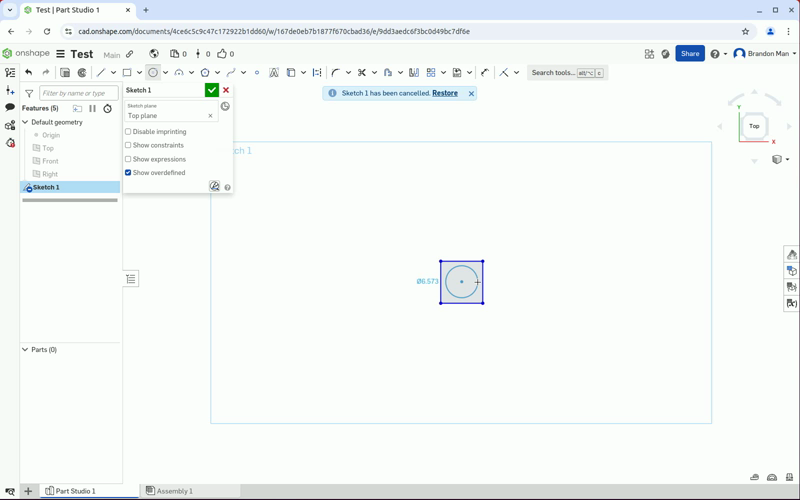
key(esc)
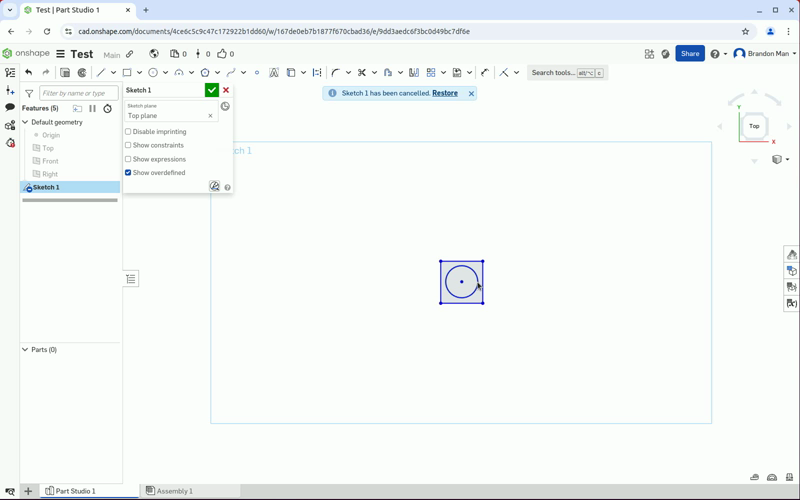
mouse_move(447, 262)
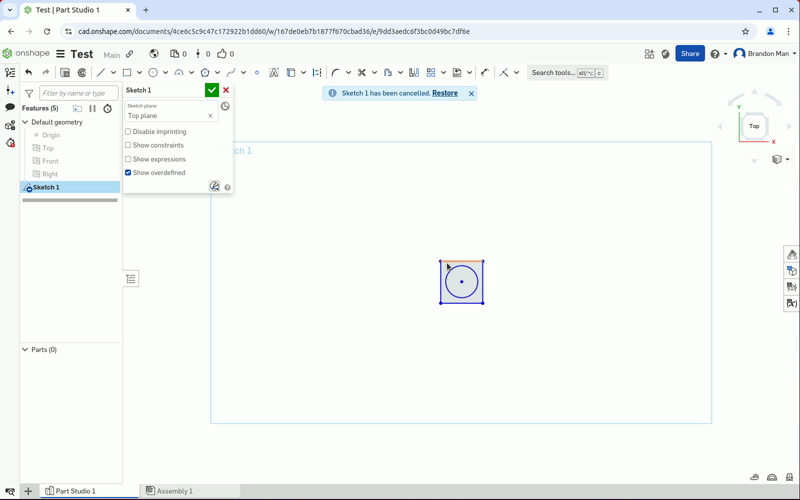
scroll(6)
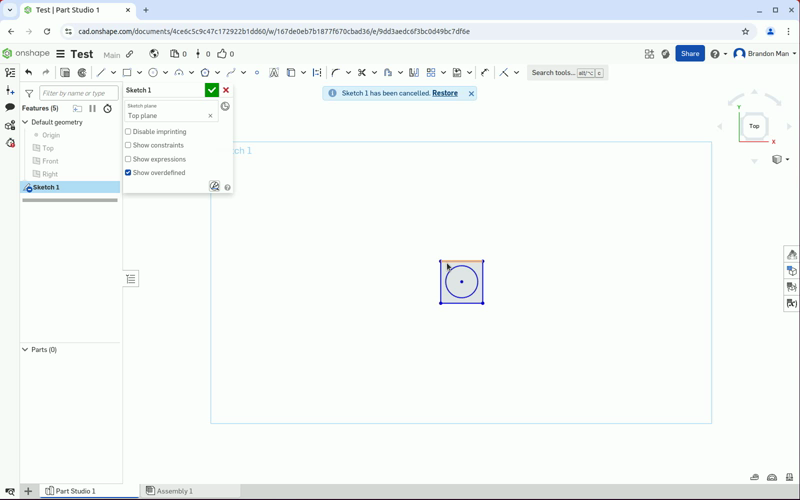
scroll(6)
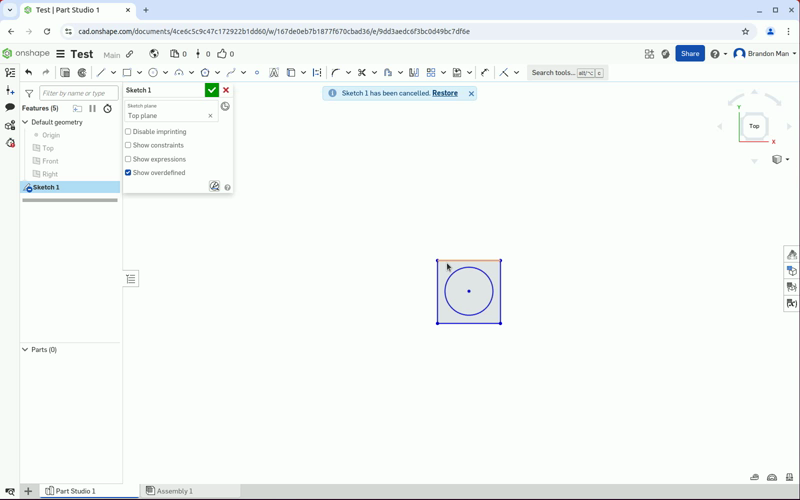
scroll(6)
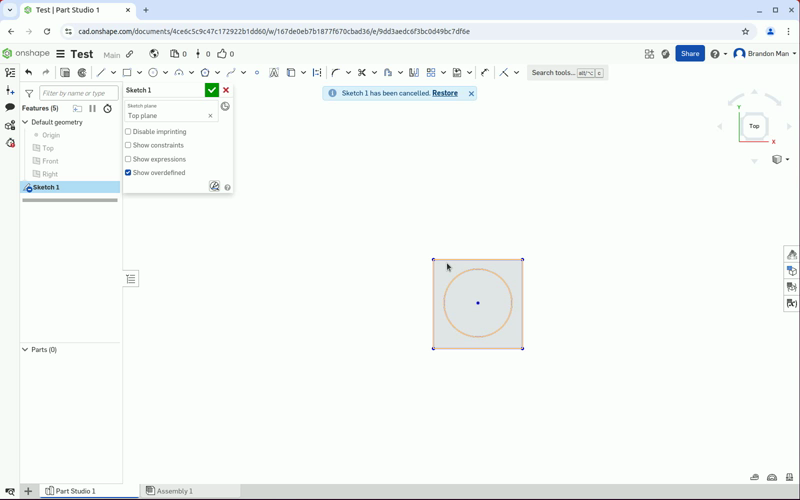
scroll(6)
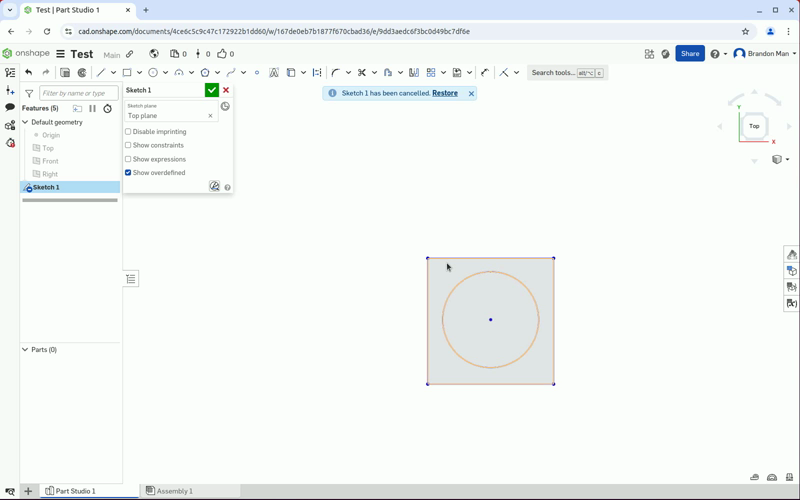
scroll(6)
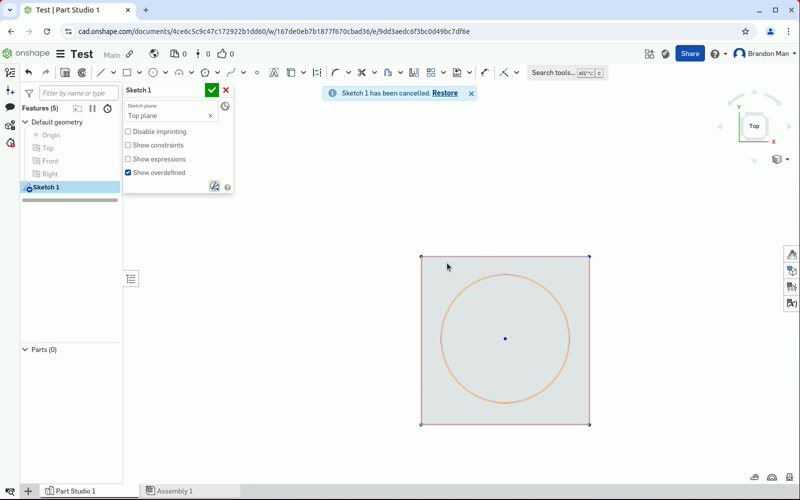
scroll(6)
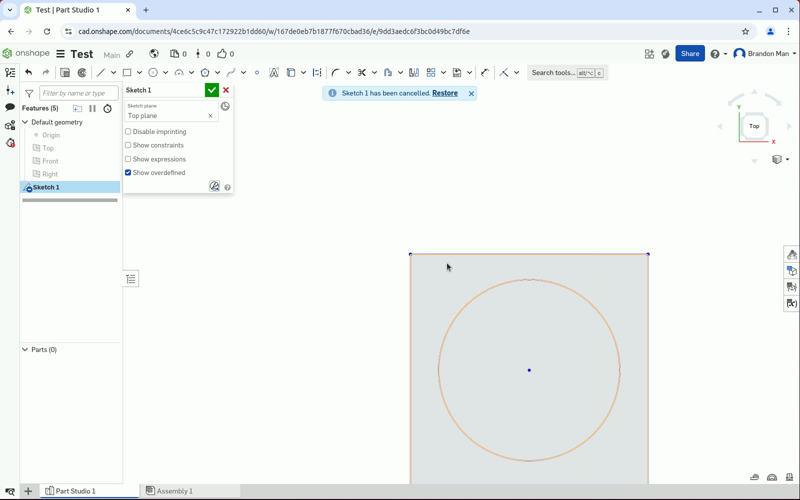
scroll(6)
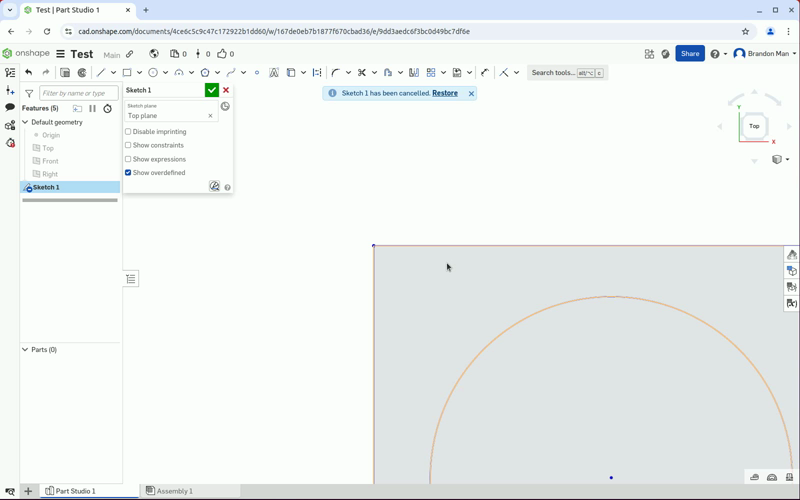
click(447, 262)
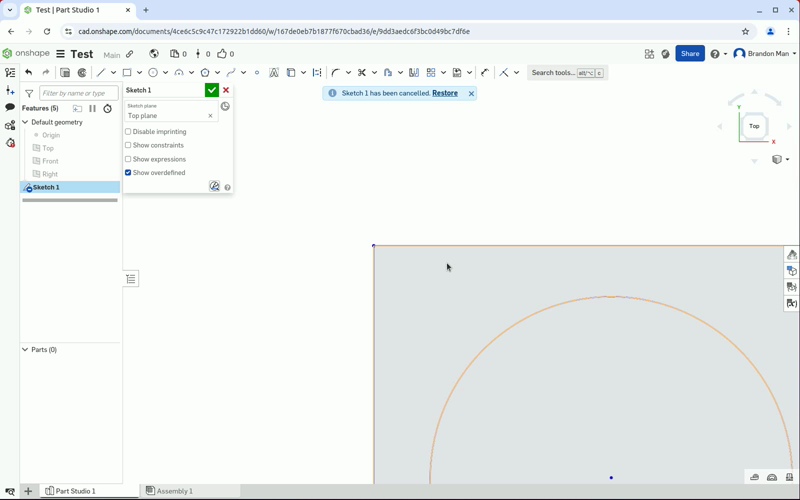
scroll(-6)
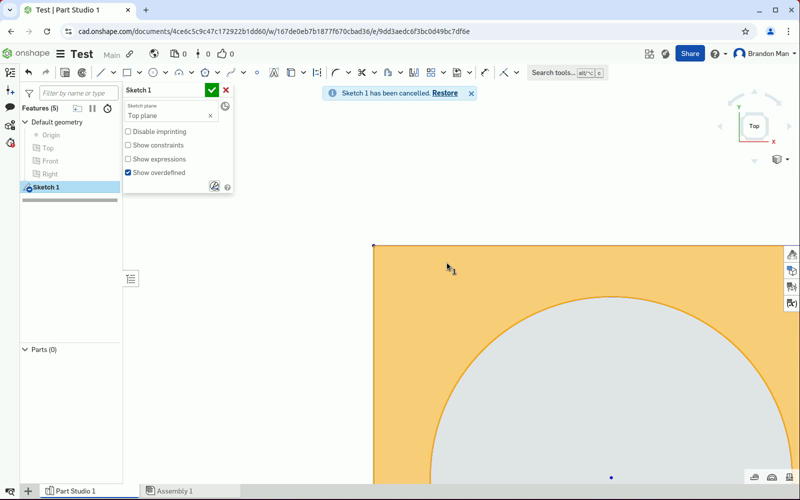
scroll(-6)
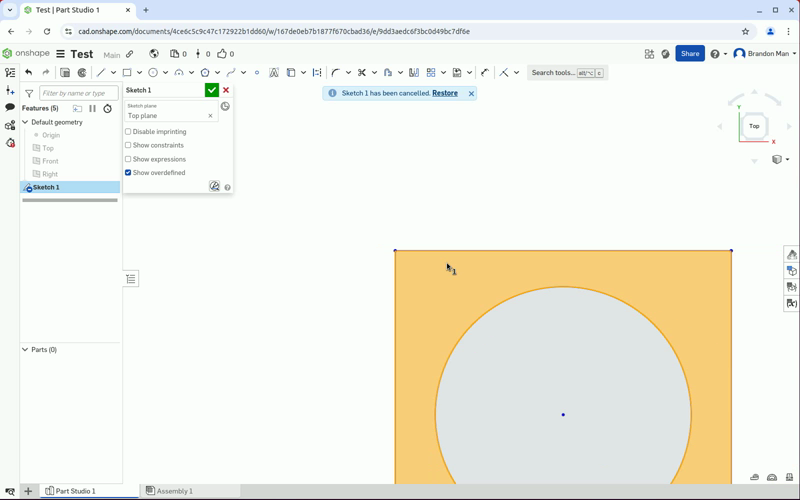
scroll(-6)
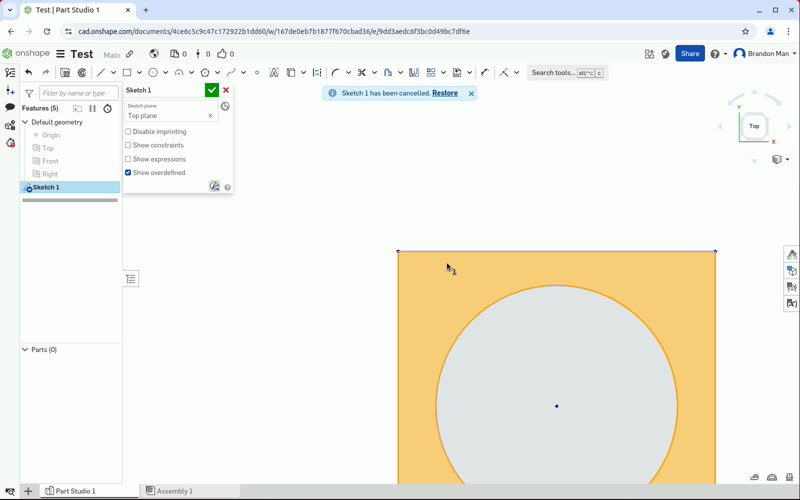
scroll(-6)
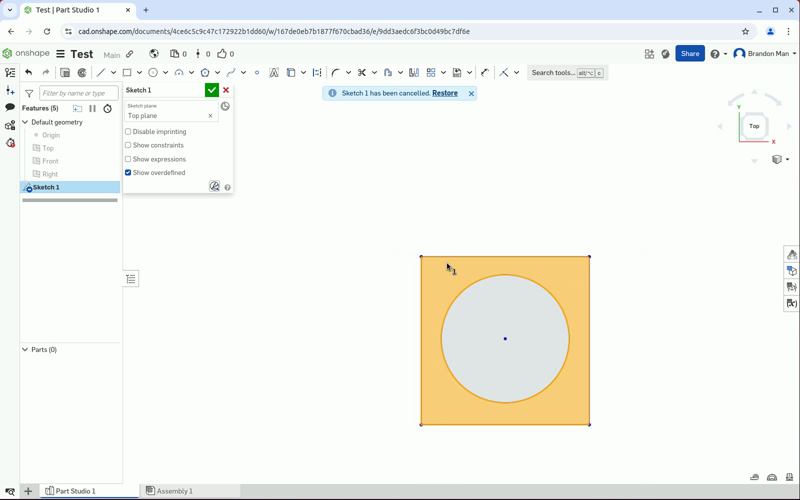
scroll(-6)
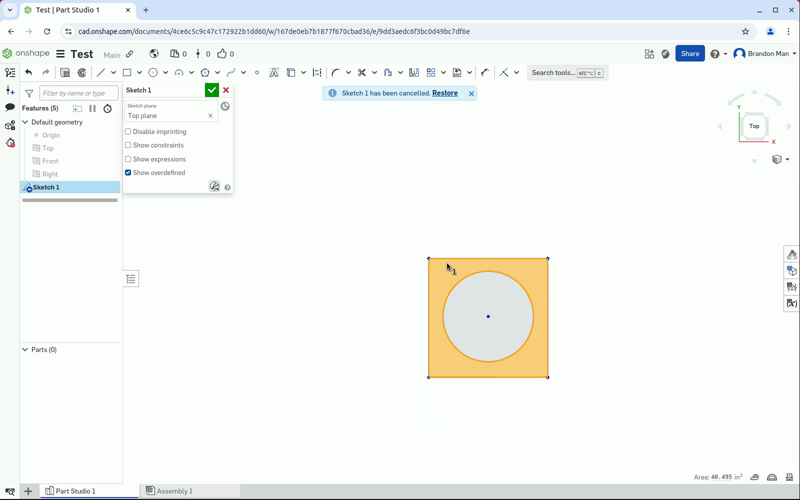
scroll(-6)
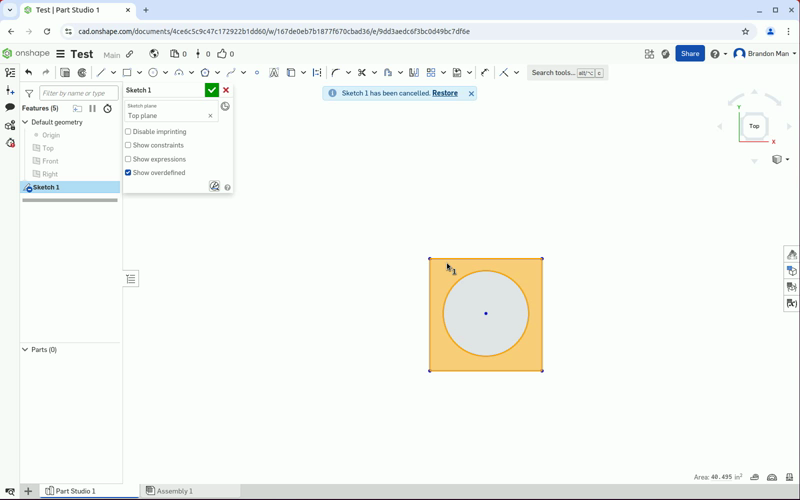
scroll(-6)
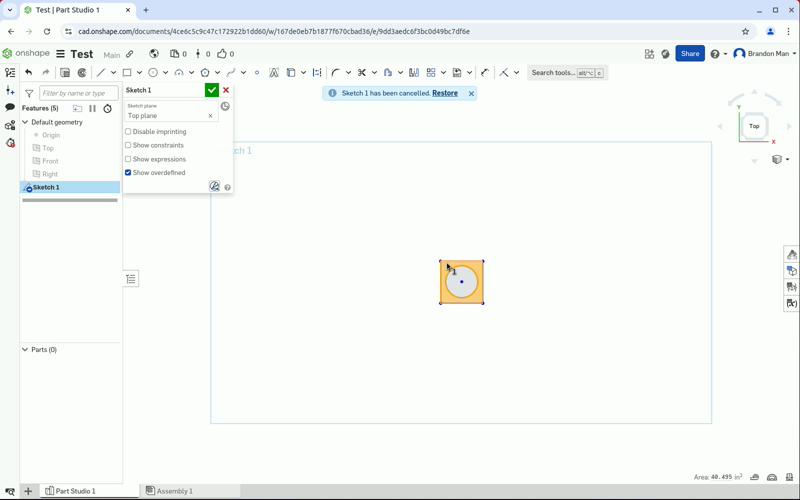
mouse_move(73, 352)
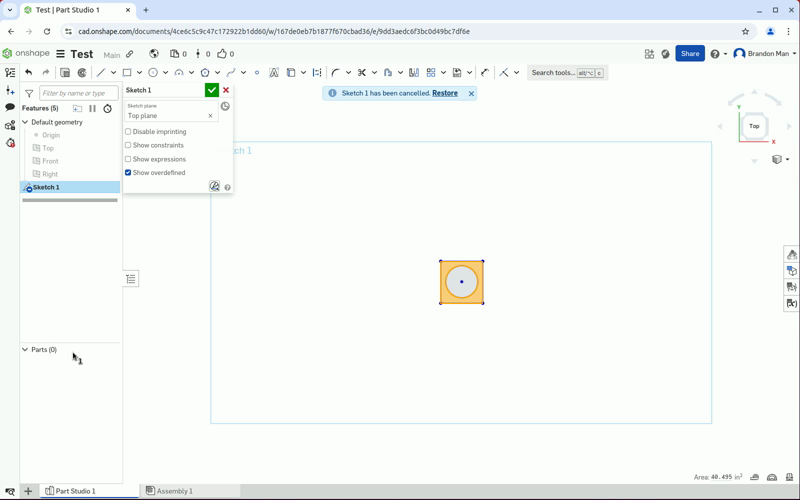
key(shift+y)
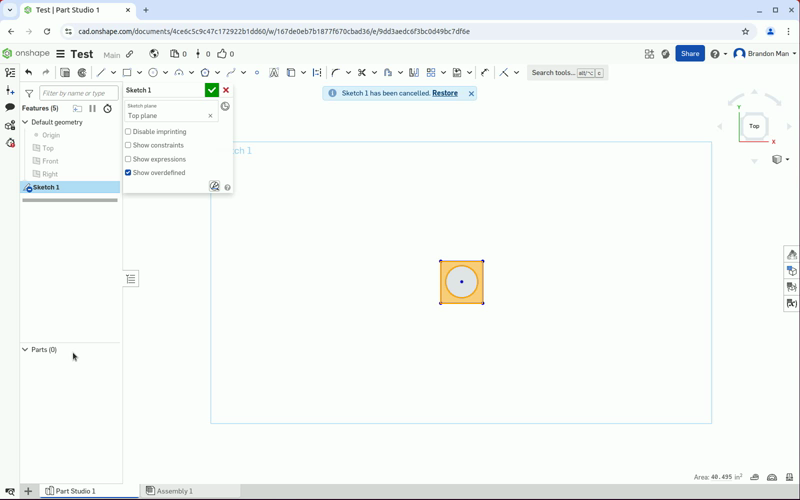
key(shift+e)
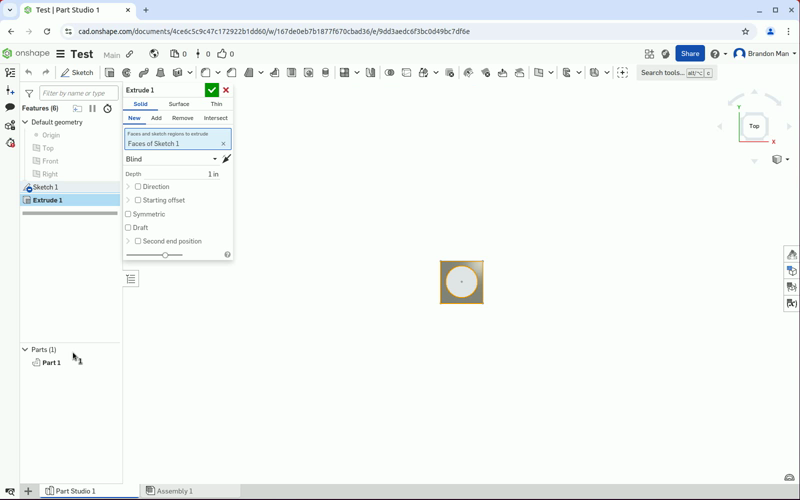
mouse_move(143, 106)
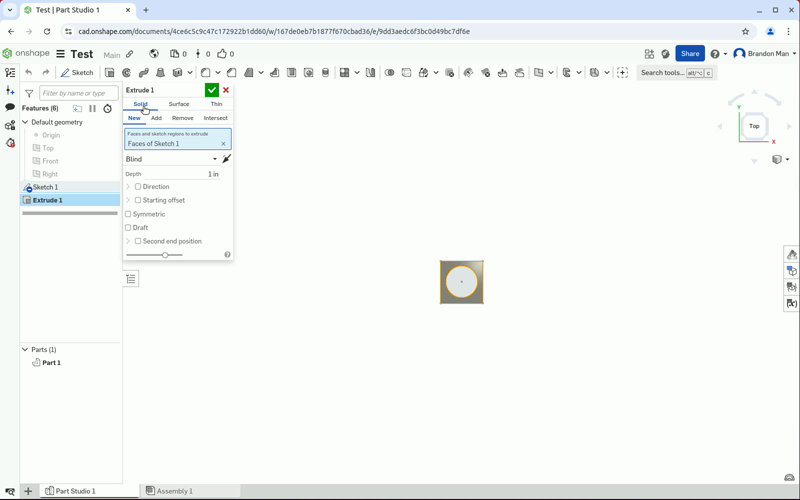
click(143, 106)
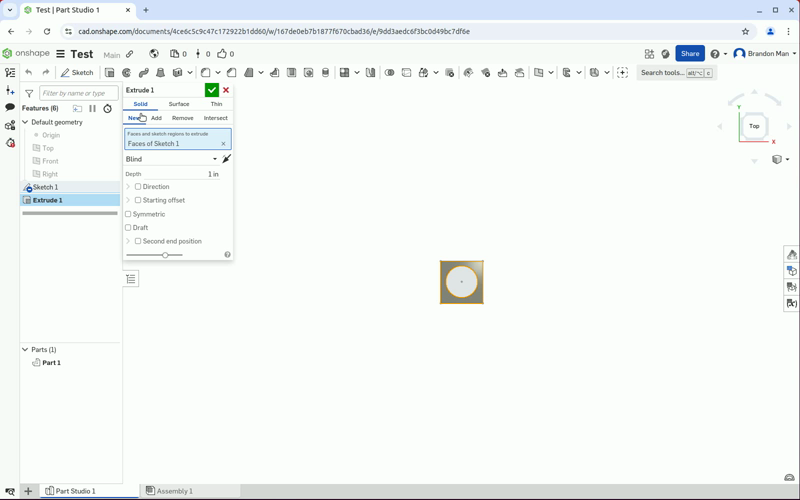
mouse_move(137, 120)
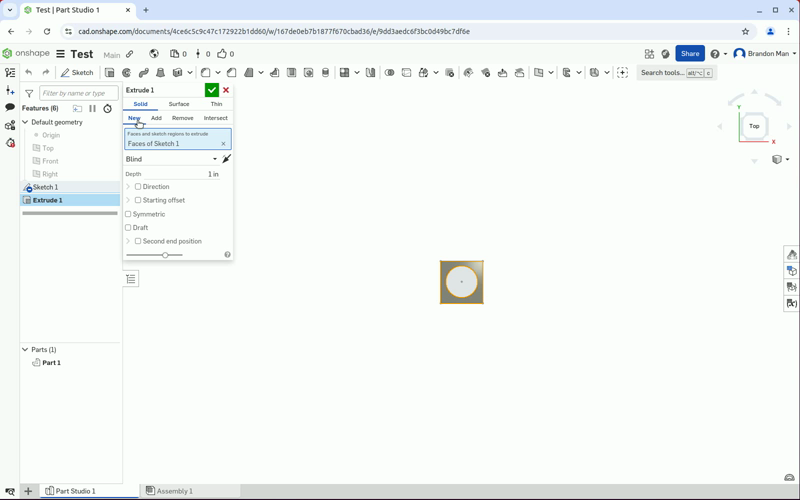
click(137, 120)
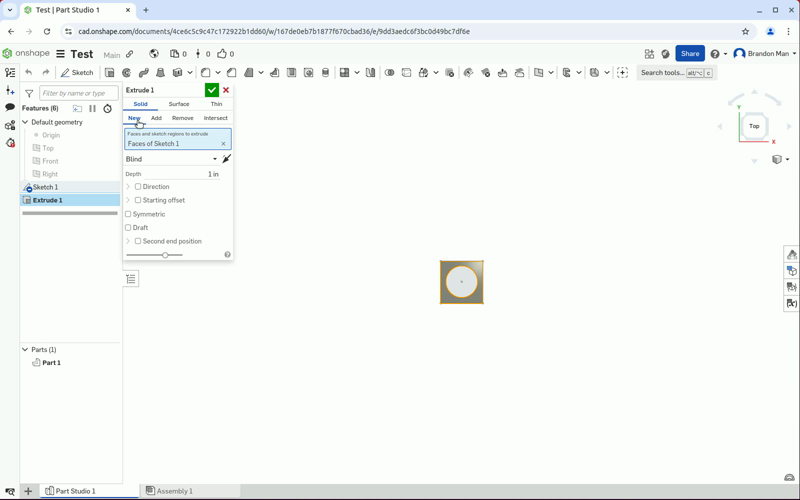
key(tab, 4)
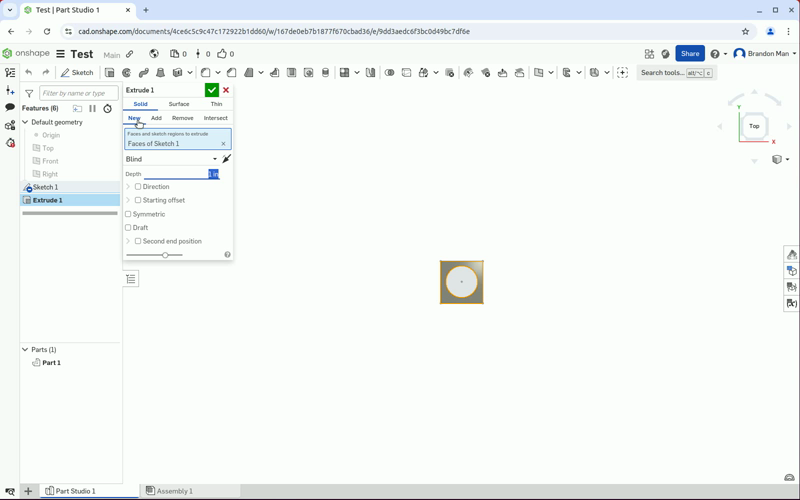
text(20.942)
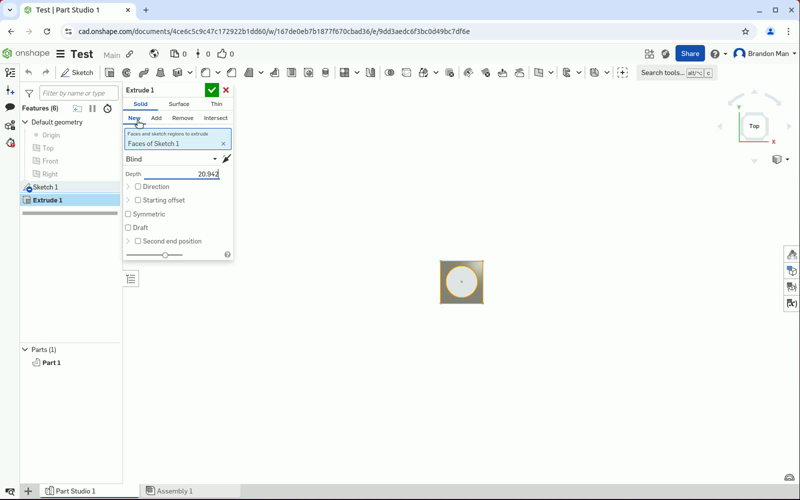
key(enter)
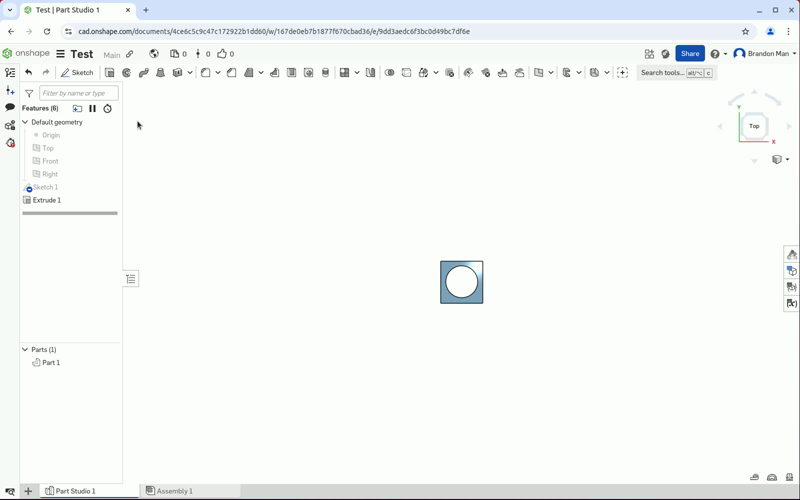
key(shift+h)
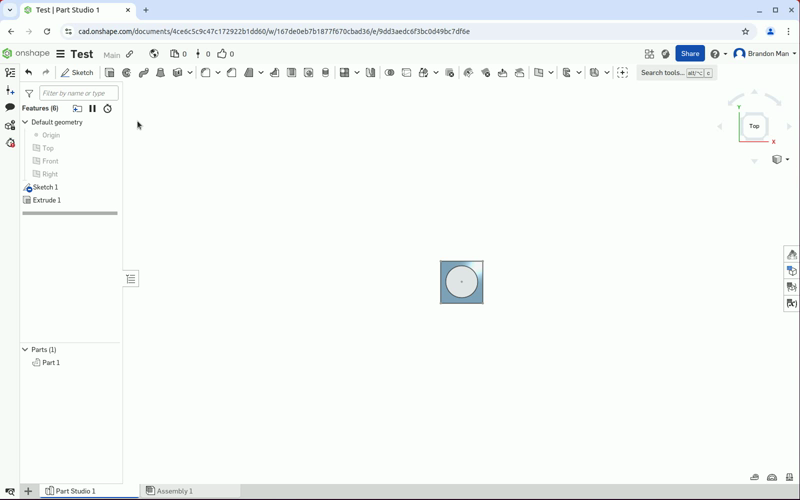
key(shift+h)
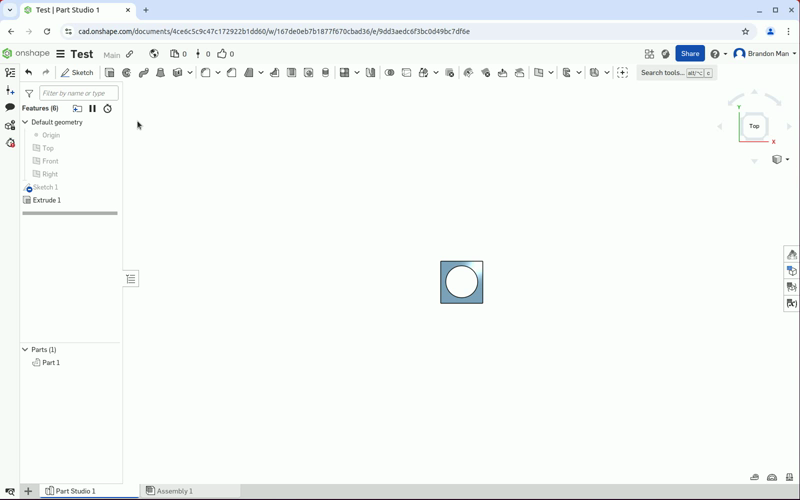
mouse_move(73, 189)
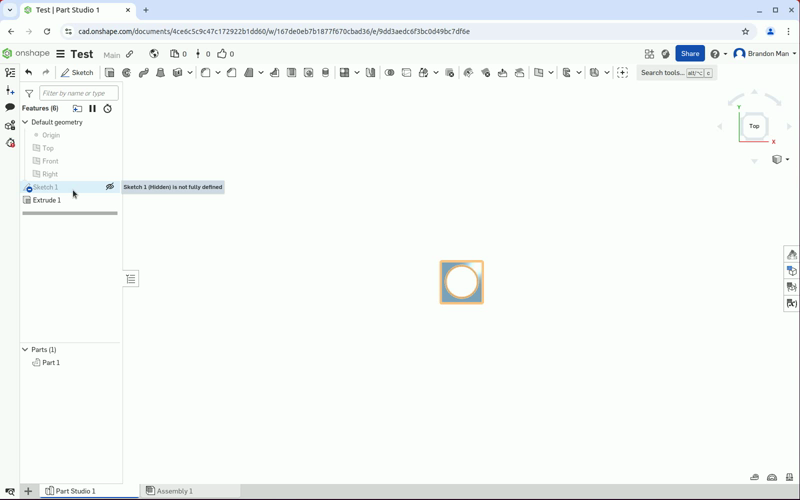
click(73, 189)
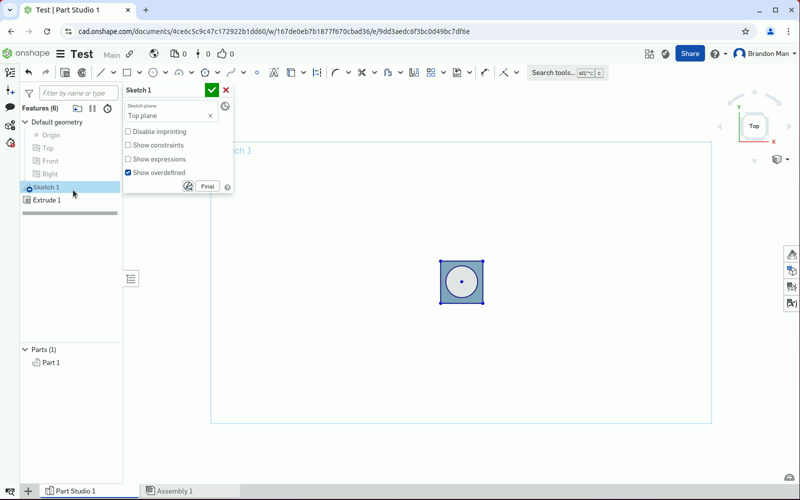
mouse_move(229, 92)
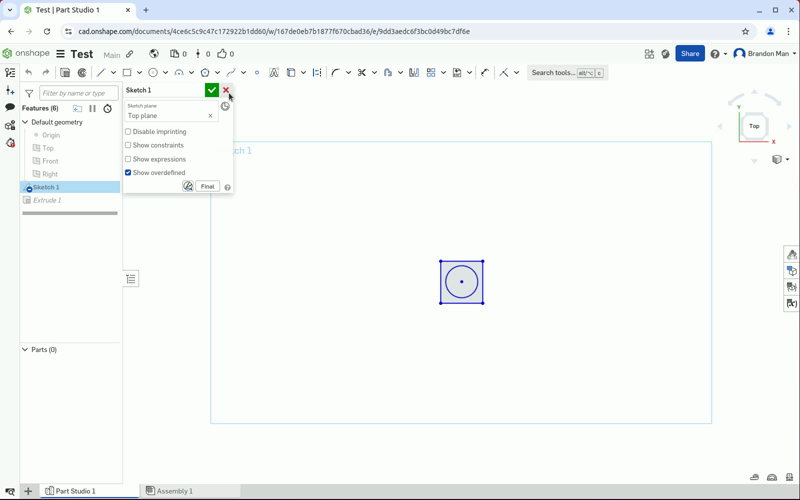
click(229, 92)
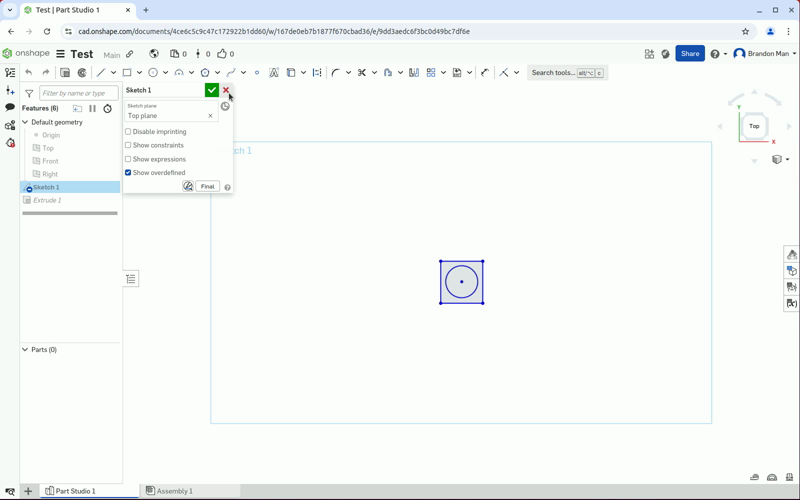
key(shift+s)
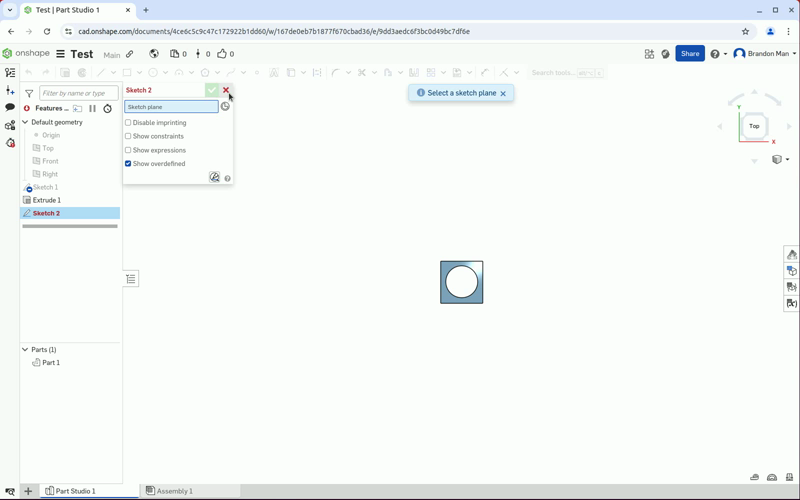
mouse_move(73, 150)
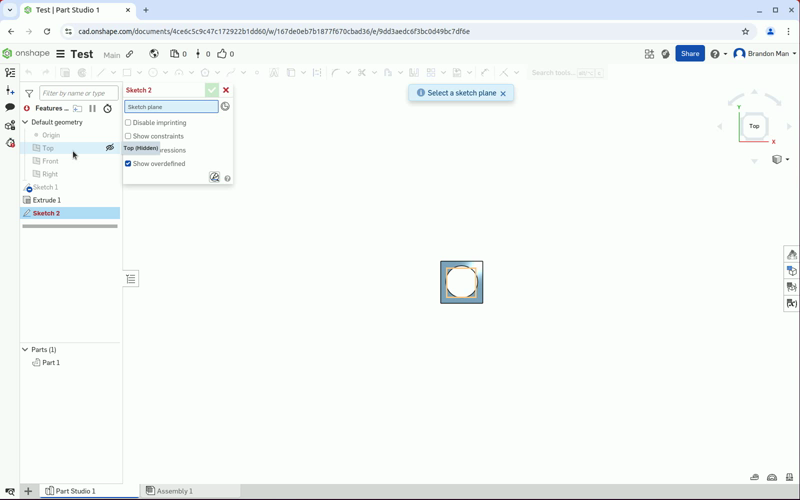
click(73, 150)
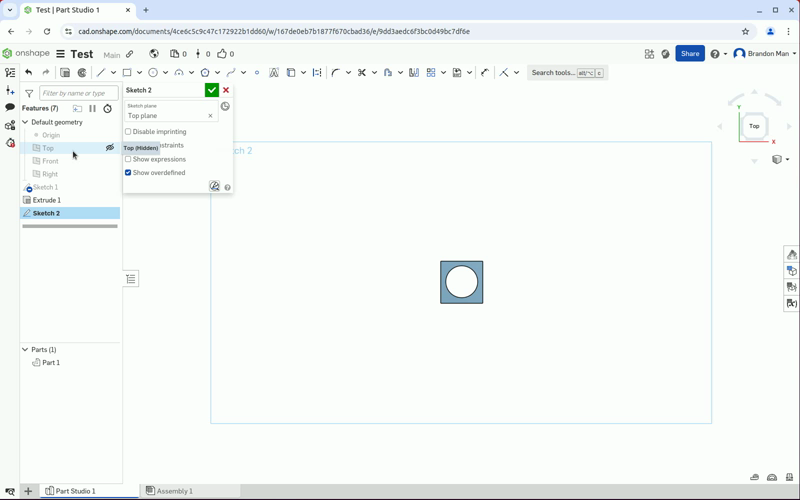
mouse_move(73, 352)
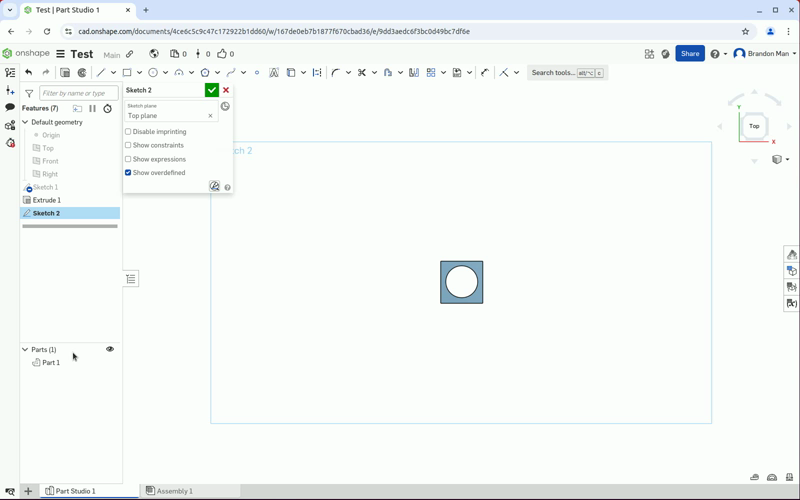
key(y)
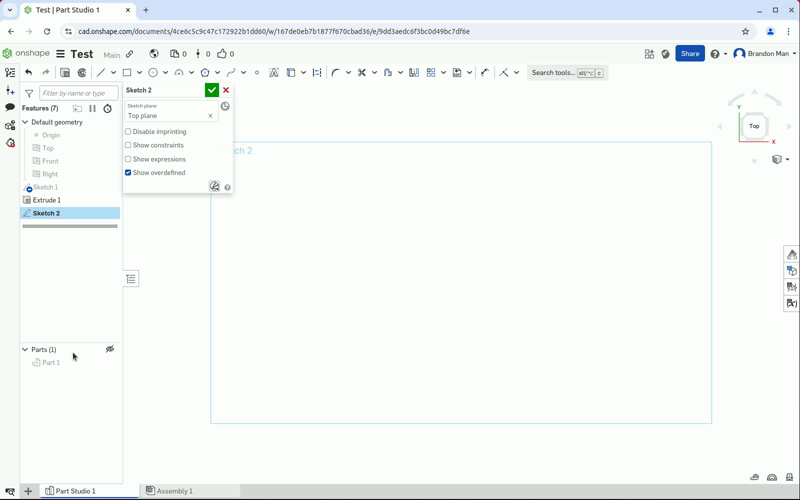
key(c)
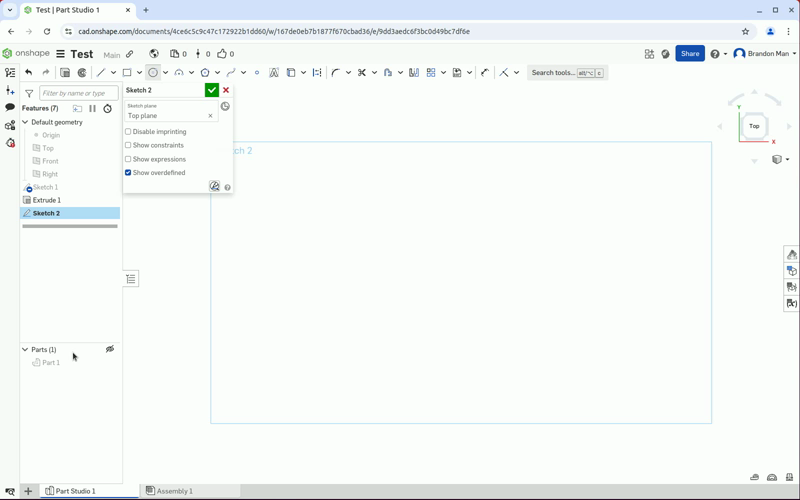
key_down(shift)
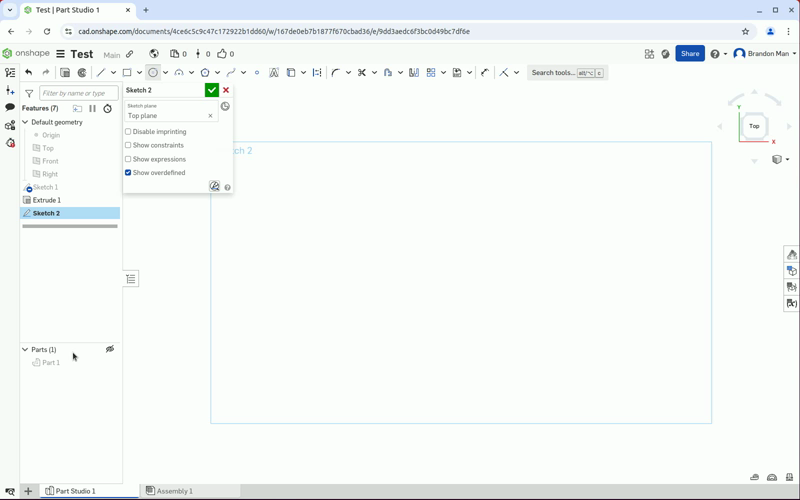
mouse_move(461, 282)
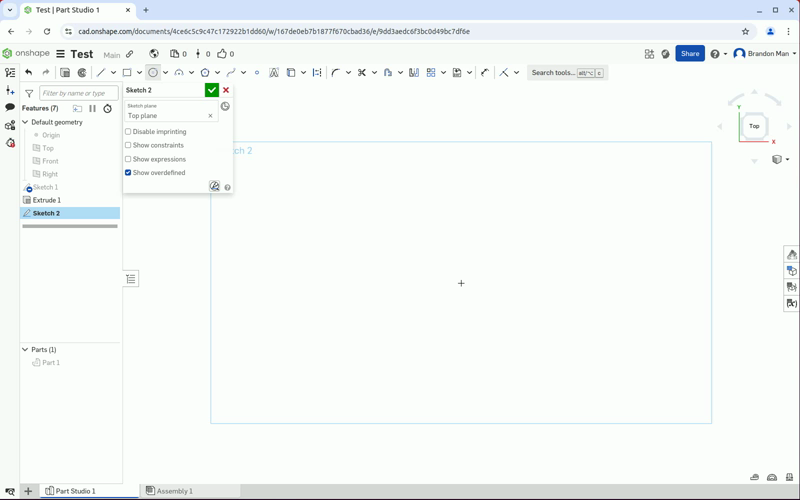
click(461, 282)
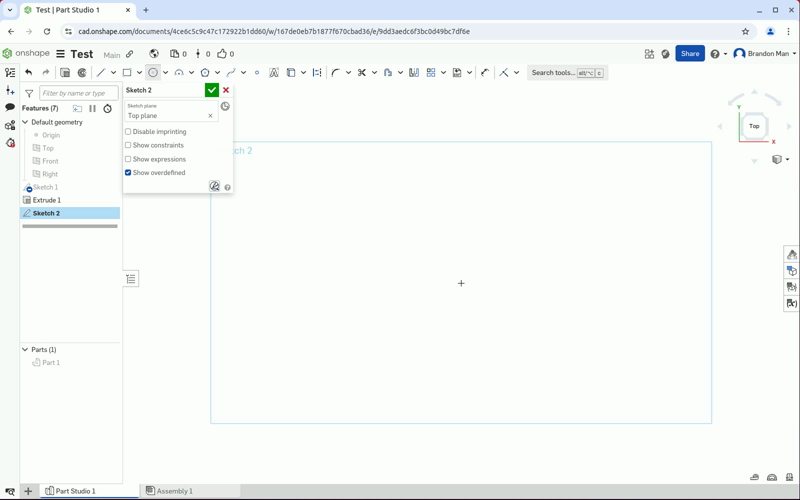
key_up(shift)
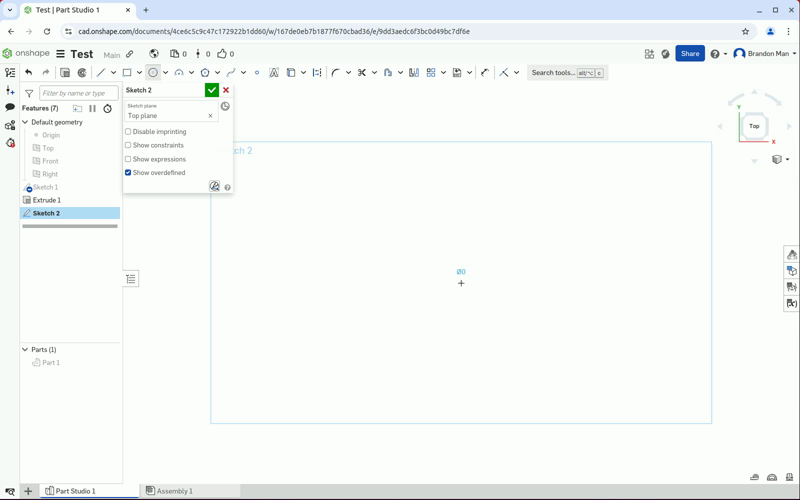
mouse_move(477, 282)
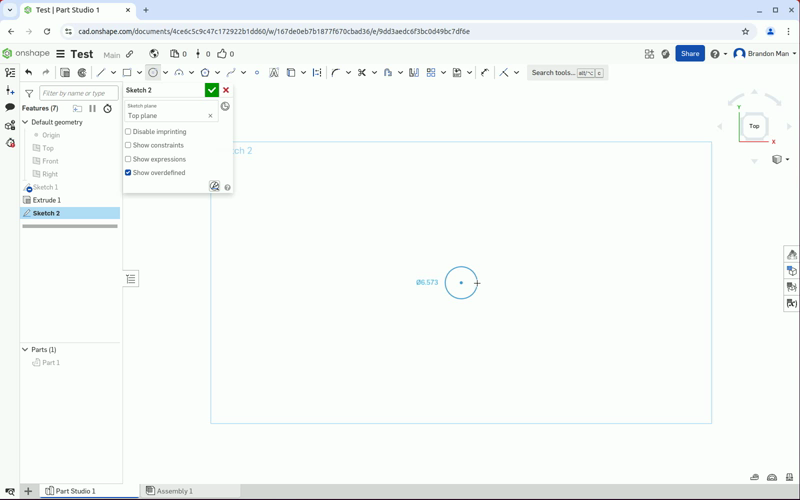
click(477, 282)
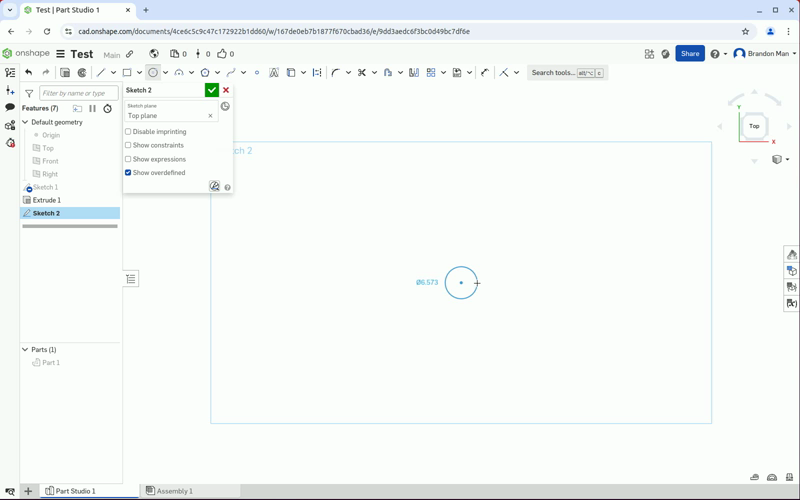
key(esc)
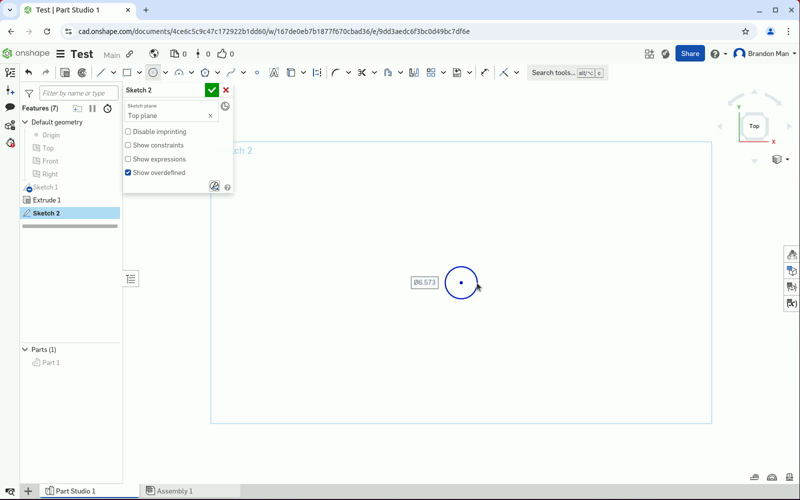
mouse_move(453, 292)
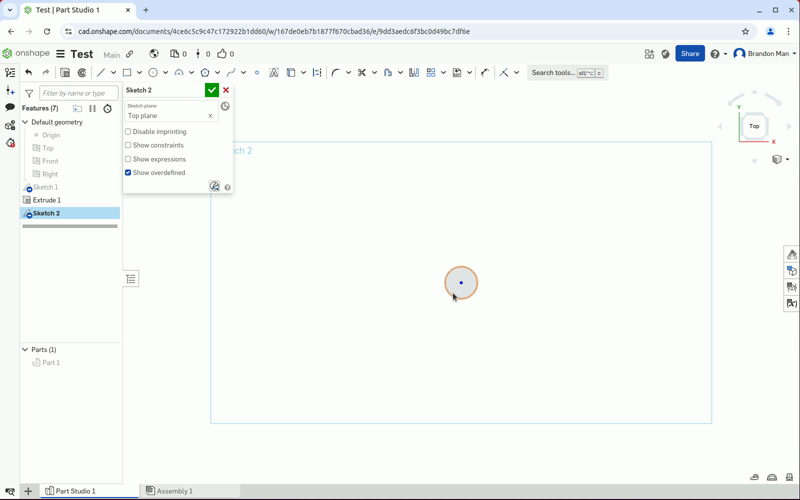
scroll(6)
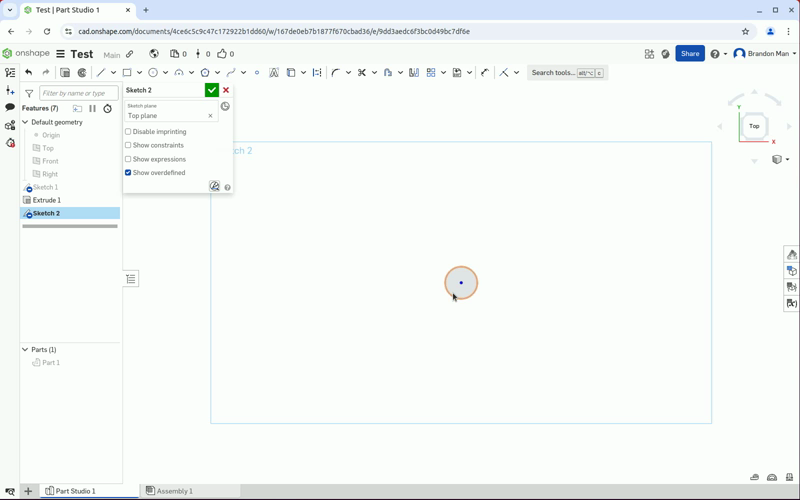
scroll(6)
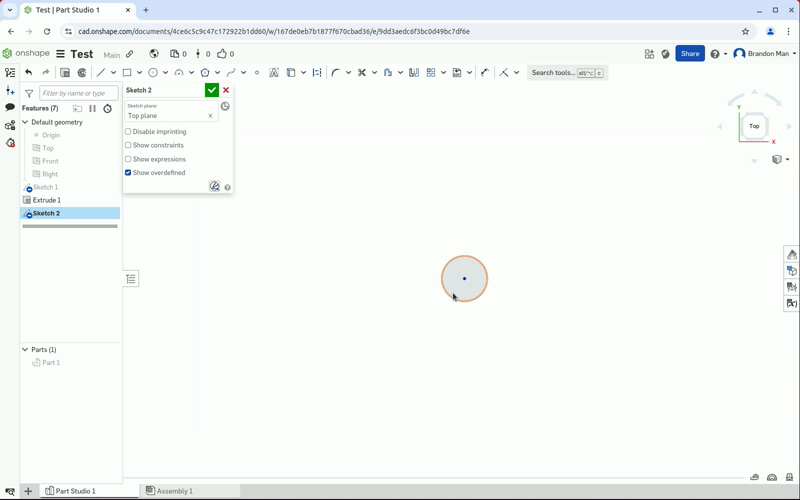
scroll(6)
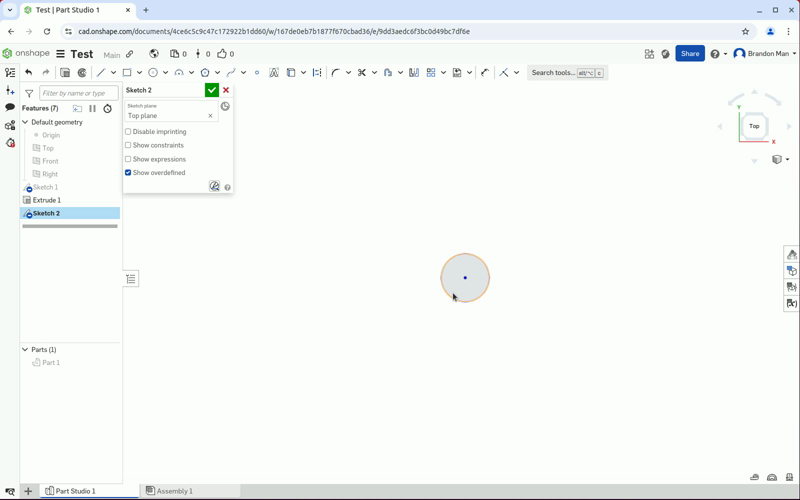
scroll(6)
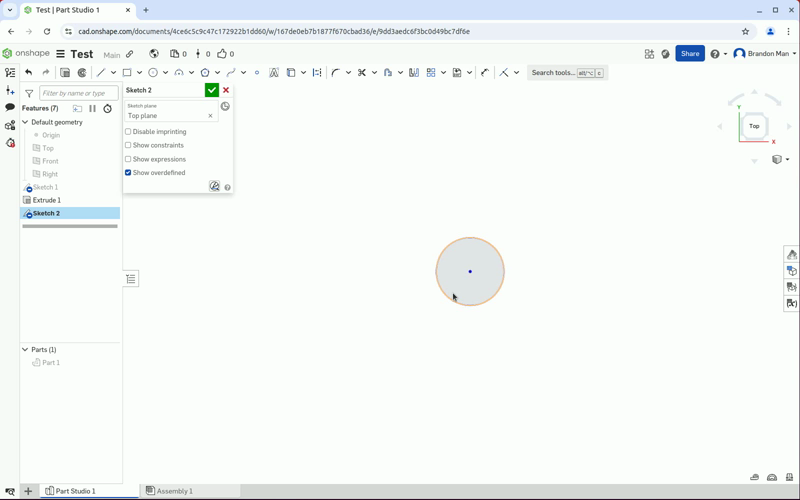
scroll(6)
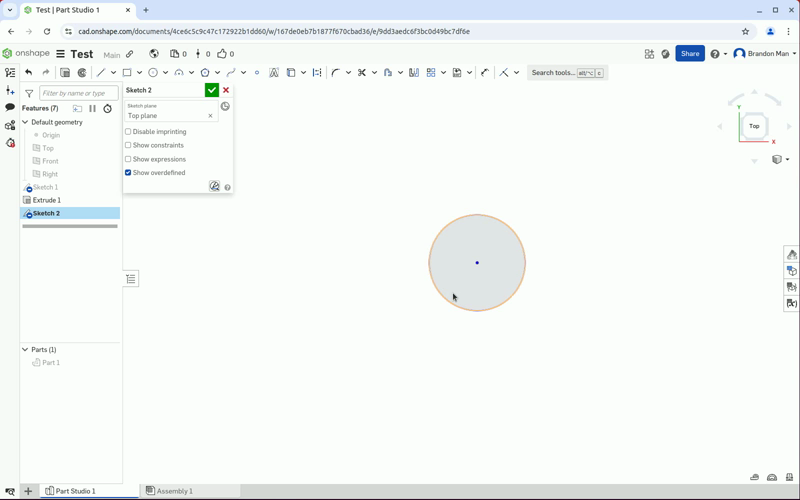
scroll(6)
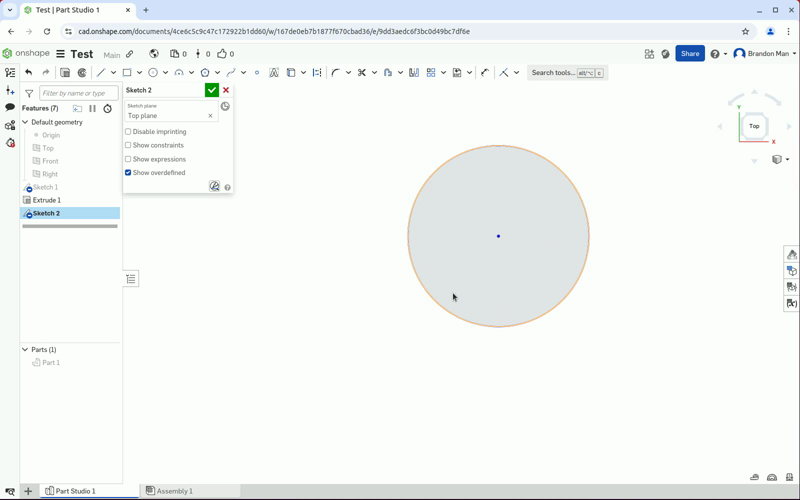
scroll(6)
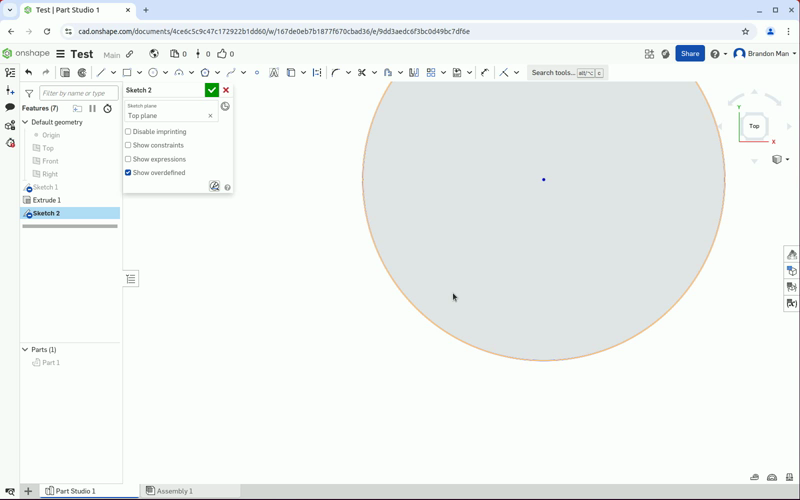
click(453, 292)
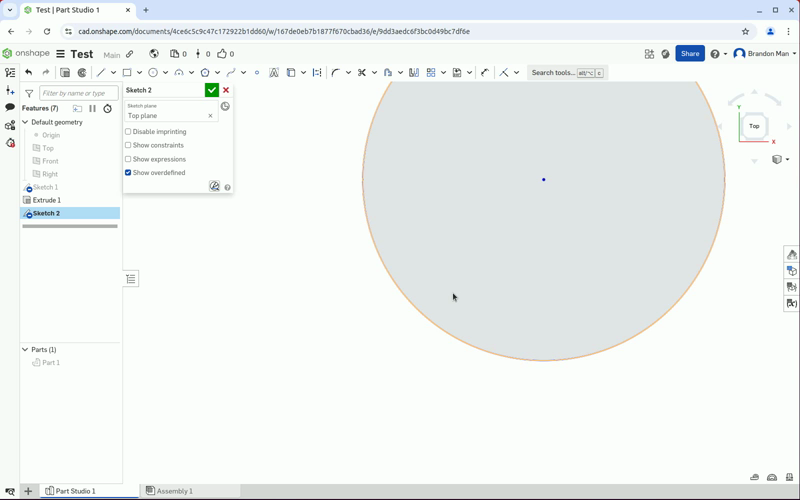
scroll(-6)
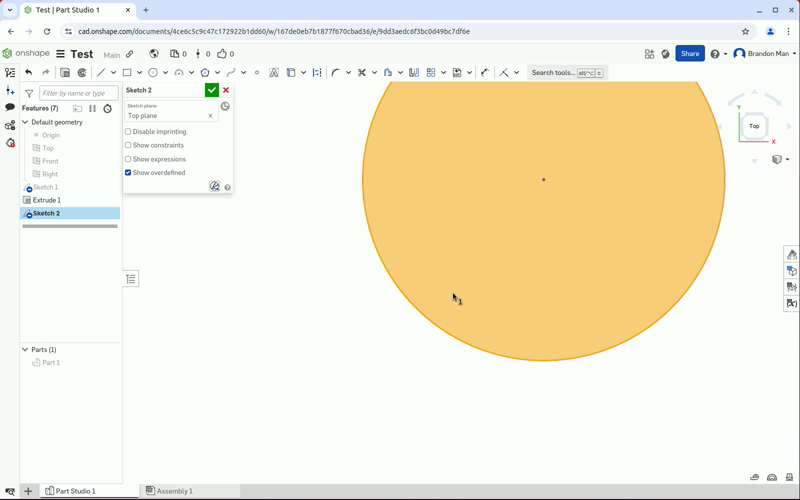
scroll(-6)
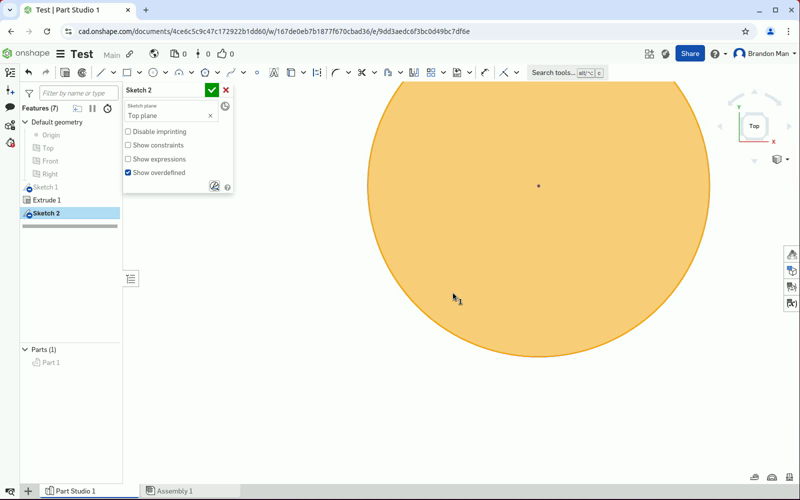
scroll(-6)
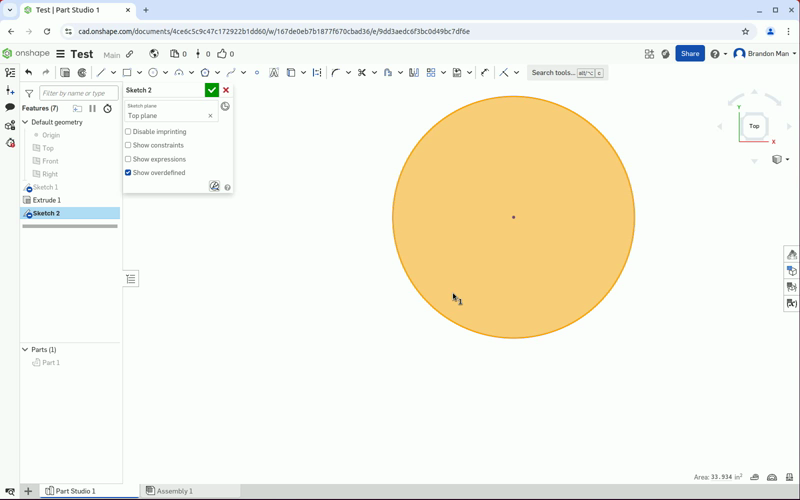
scroll(-6)
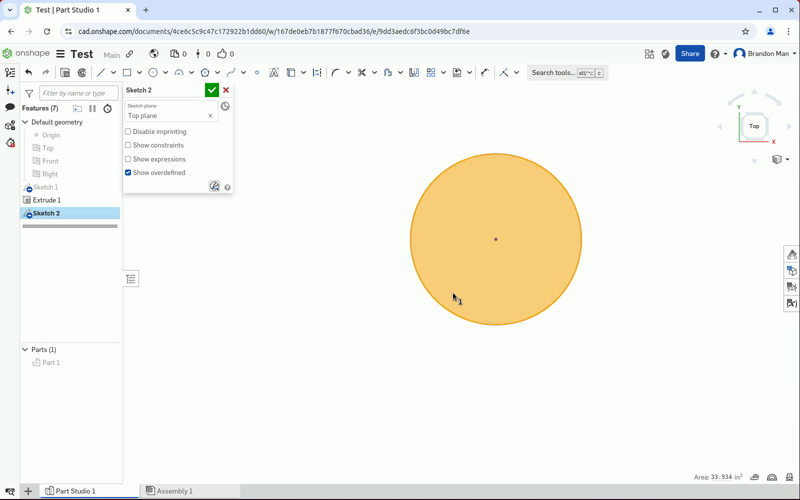
scroll(-6)
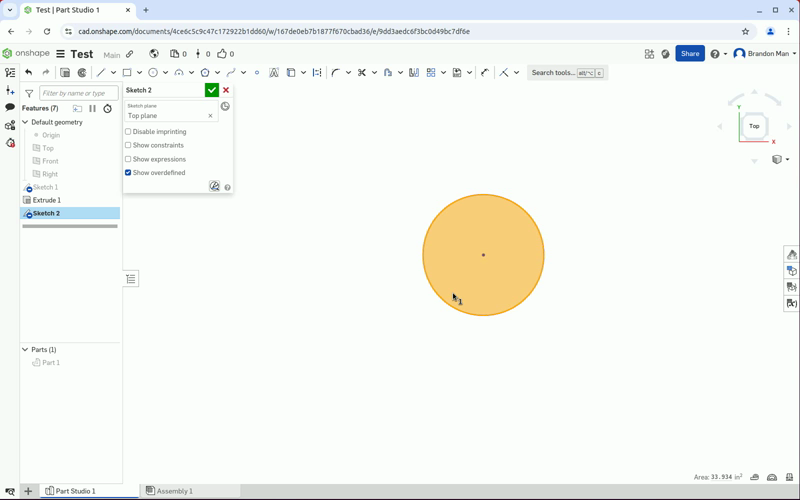
scroll(-6)
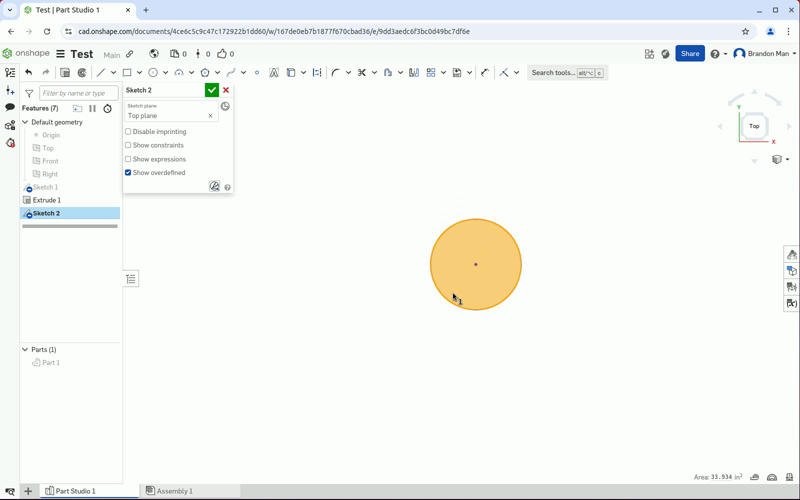
scroll(-6)
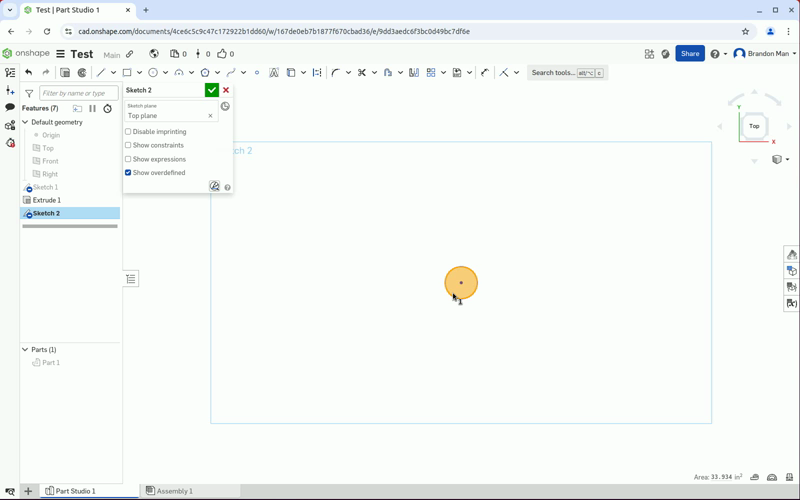
mouse_move(73, 352)
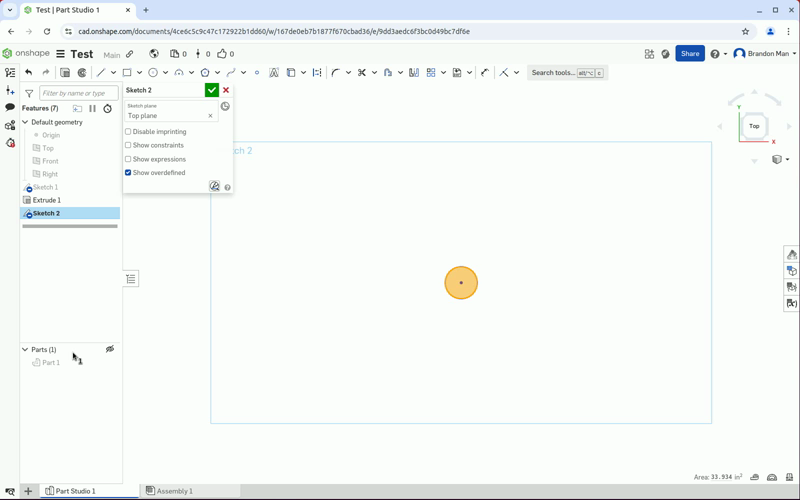
key(shift+y)
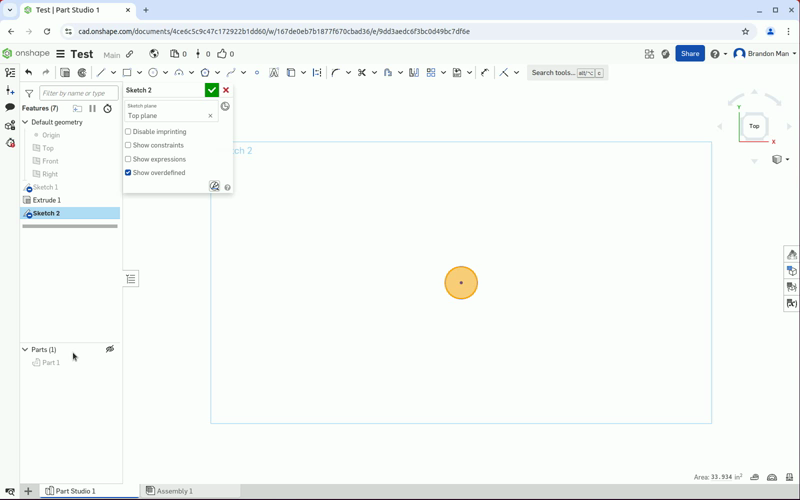
key(shift+e)
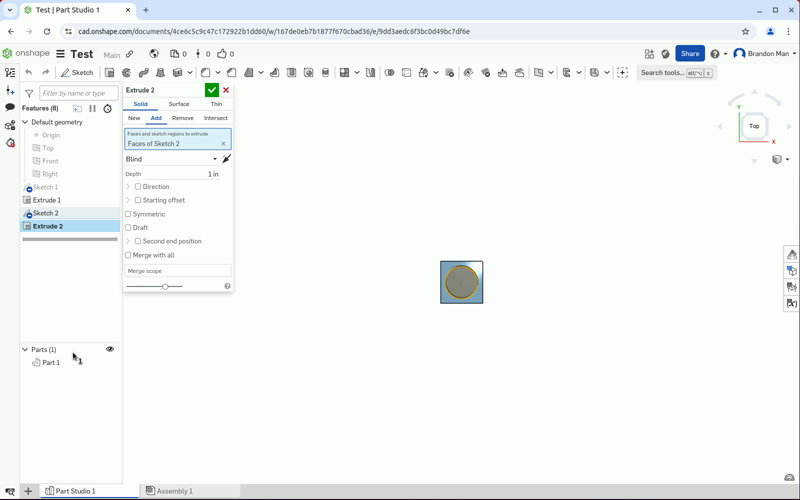
mouse_move(143, 106)
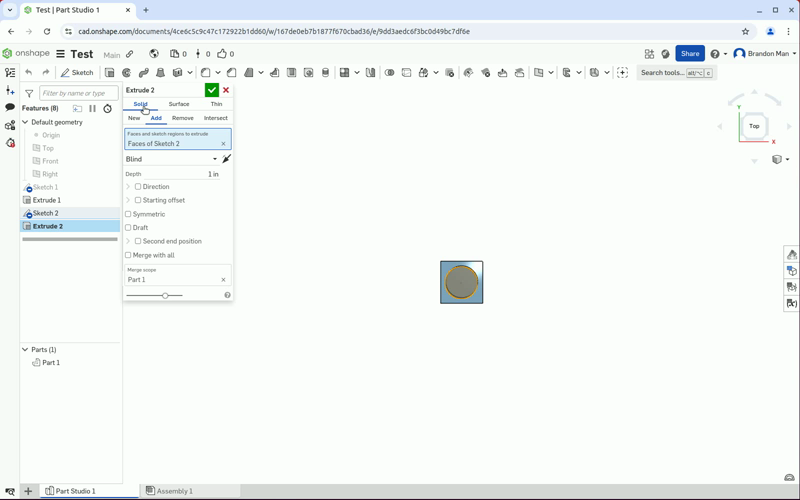
click(143, 106)
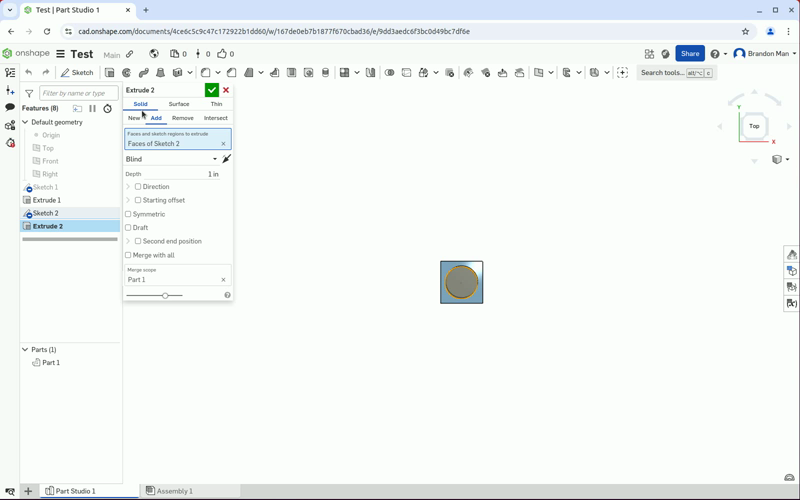
mouse_move(137, 120)
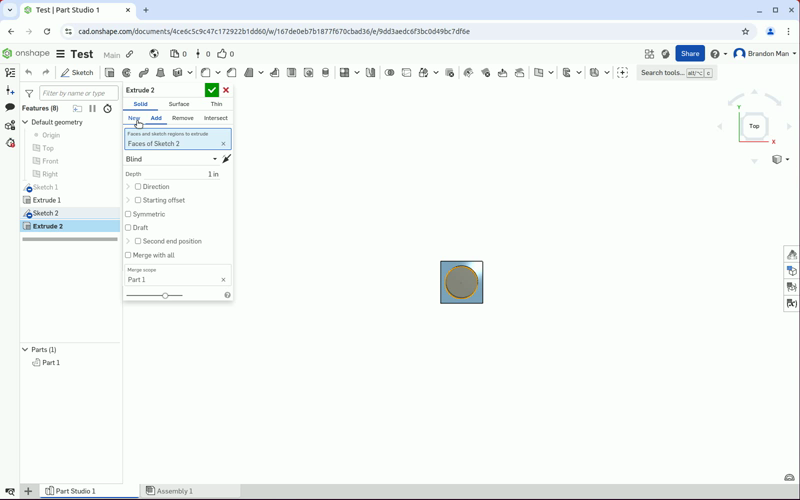
click(137, 120)
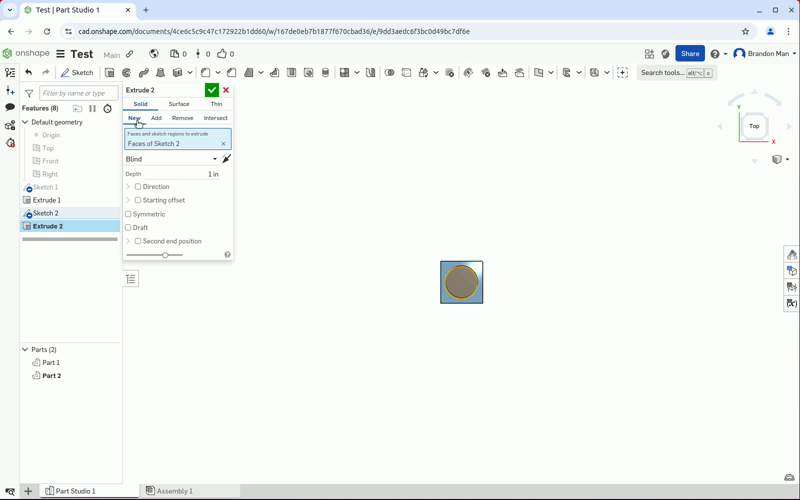
key(tab, 4)
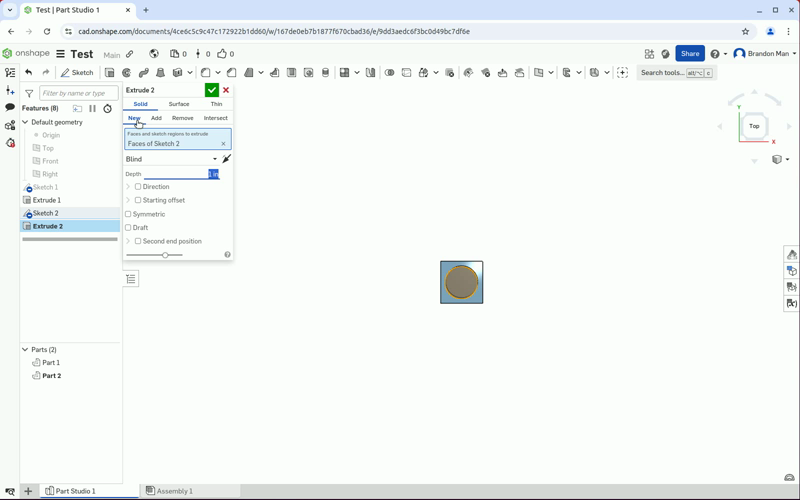
text(23.108)
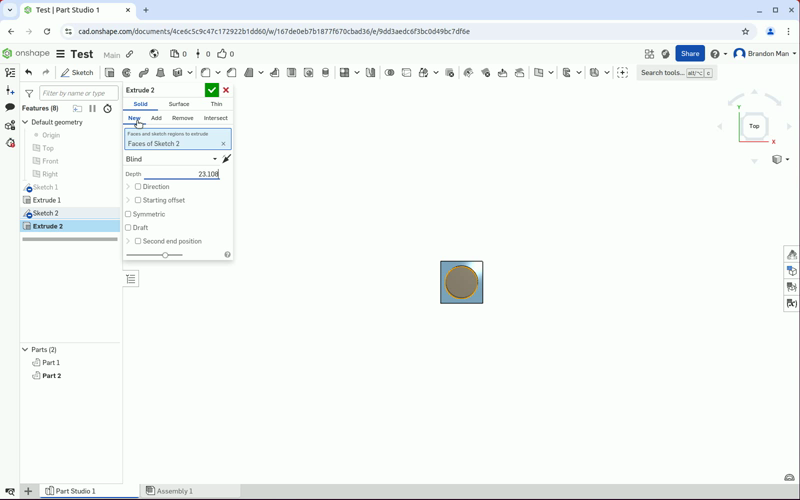
key(enter)
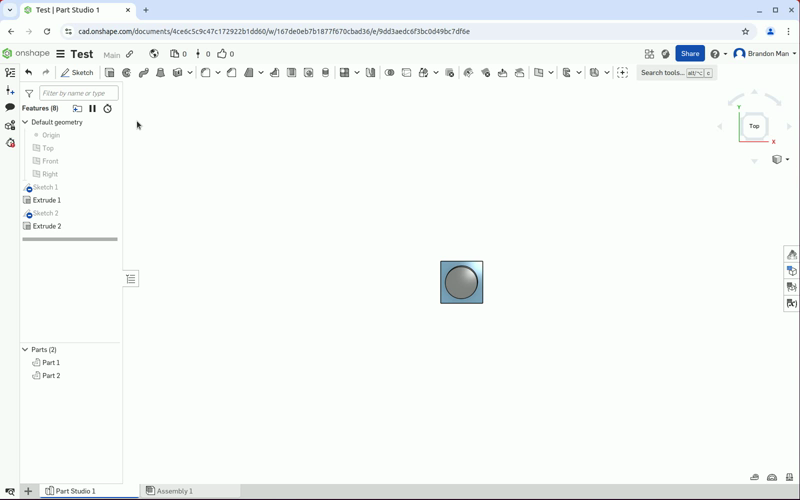
key(shift+h)
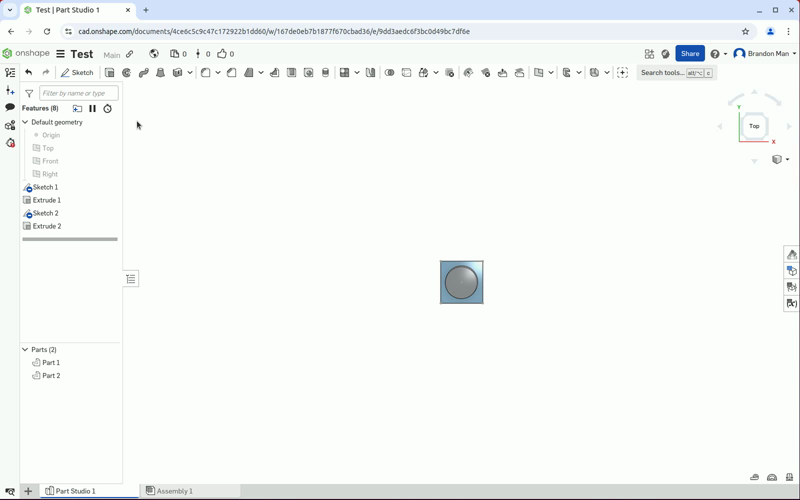
key(shift+h)
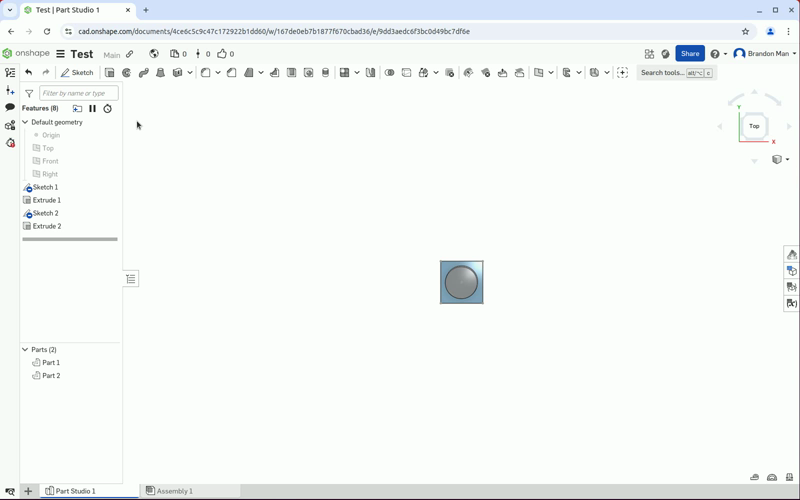
key(shift+7)
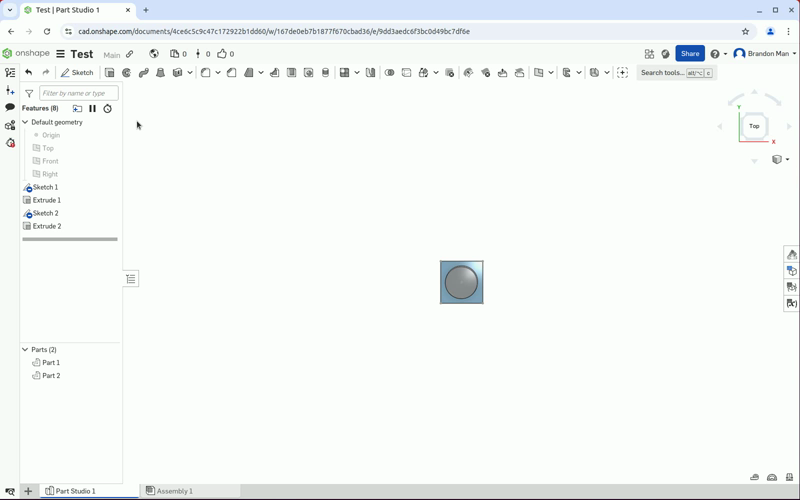
key(up, 3)
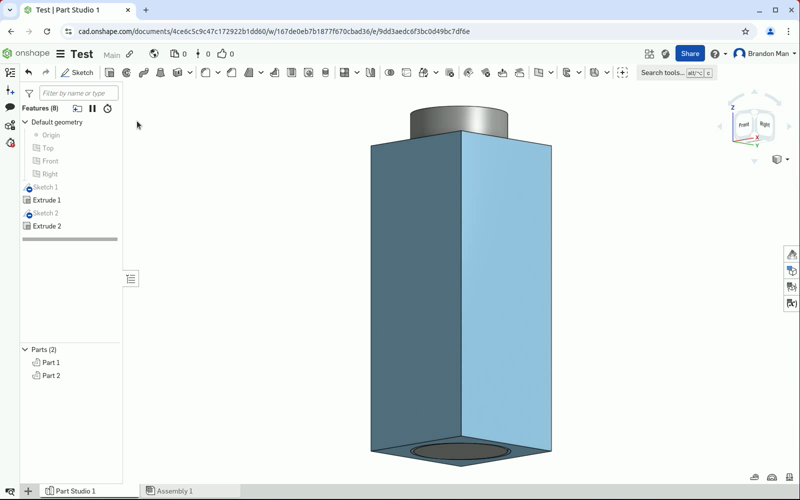
key(left, 3)
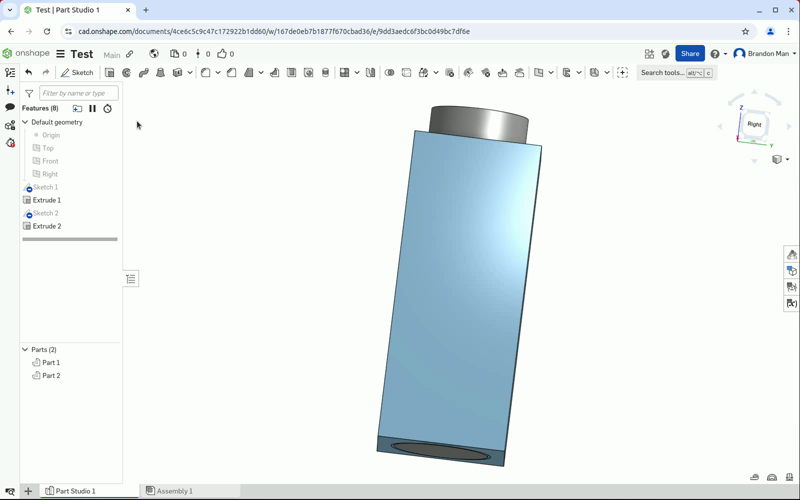
key(right, 3)
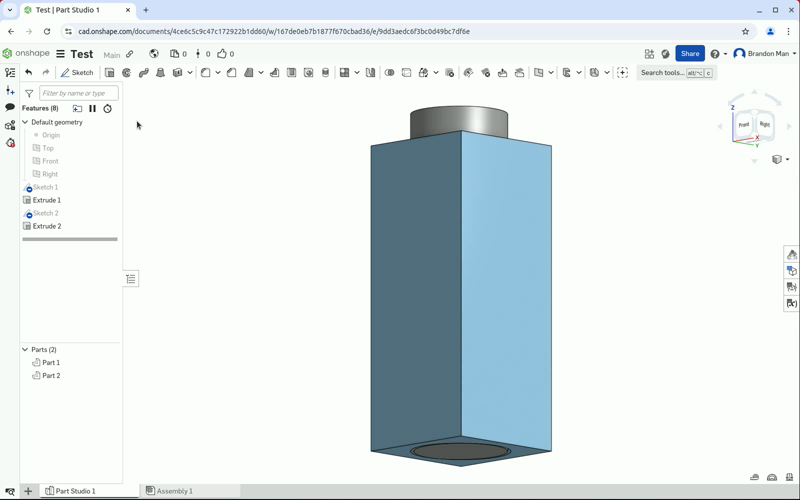
key(down, 3)
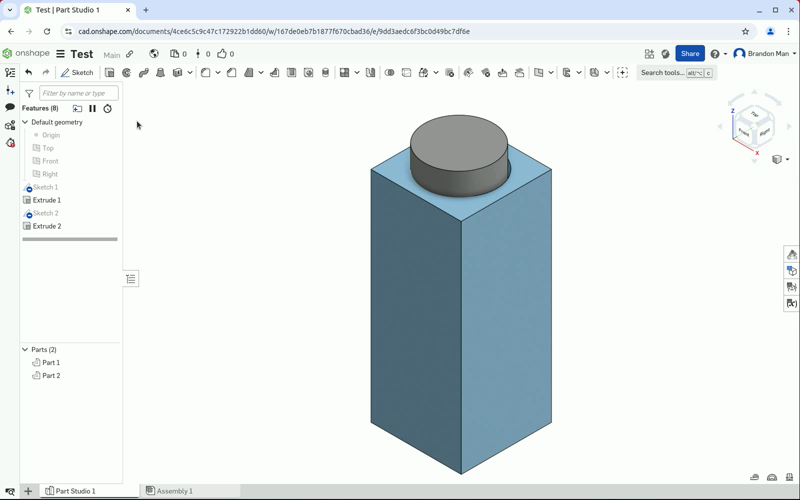
mouse_move(73, 189)
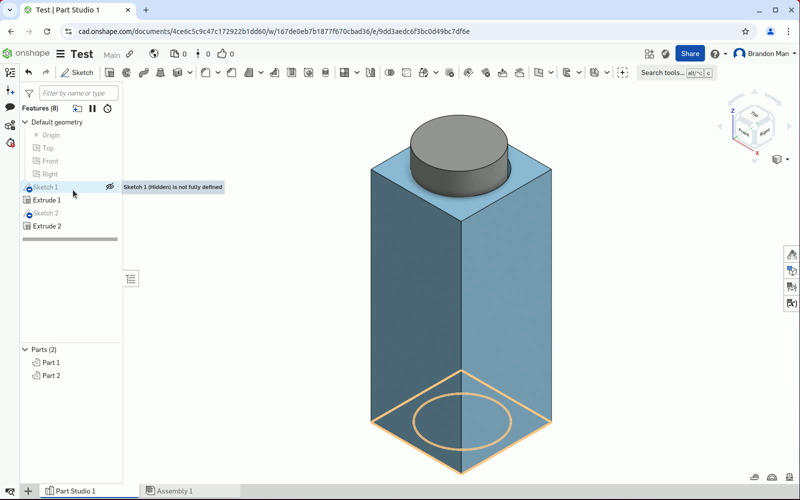
click(73, 189)